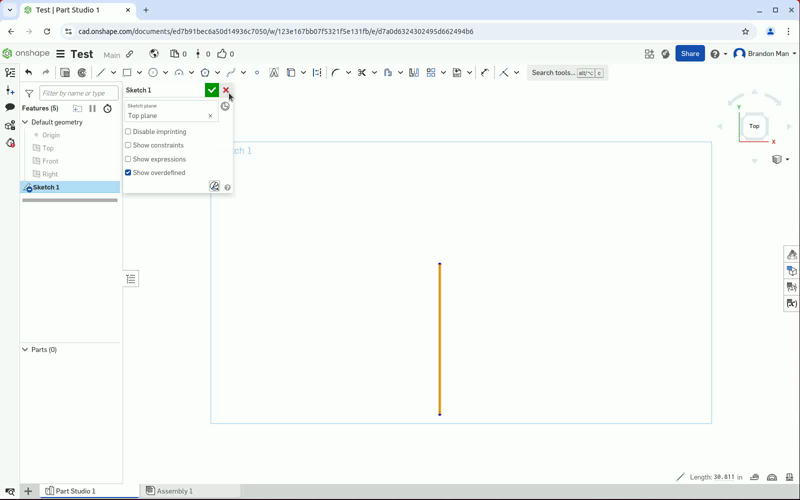
key(shift+h)
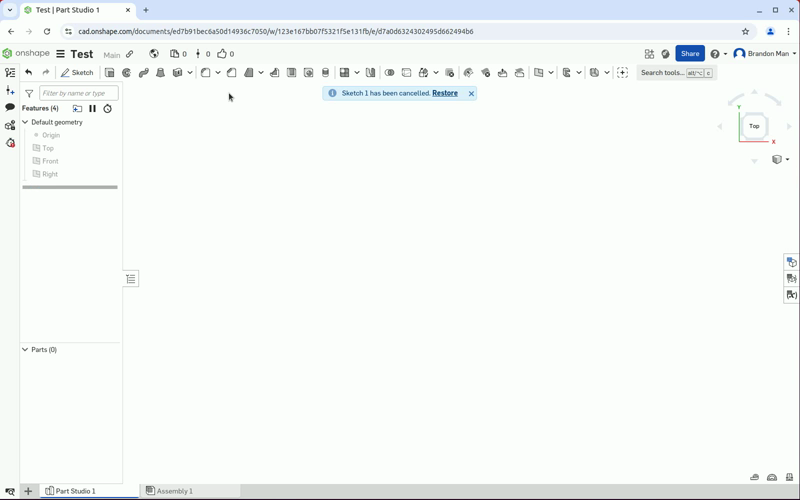
mouse_move(73, 352)
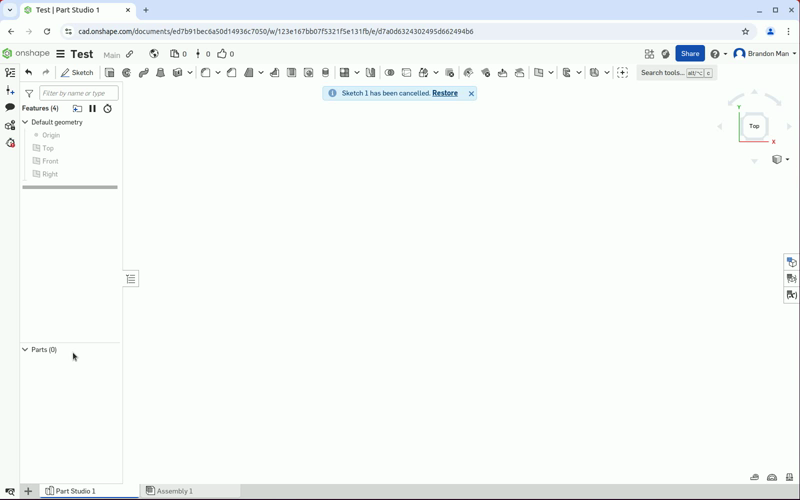
key(y)
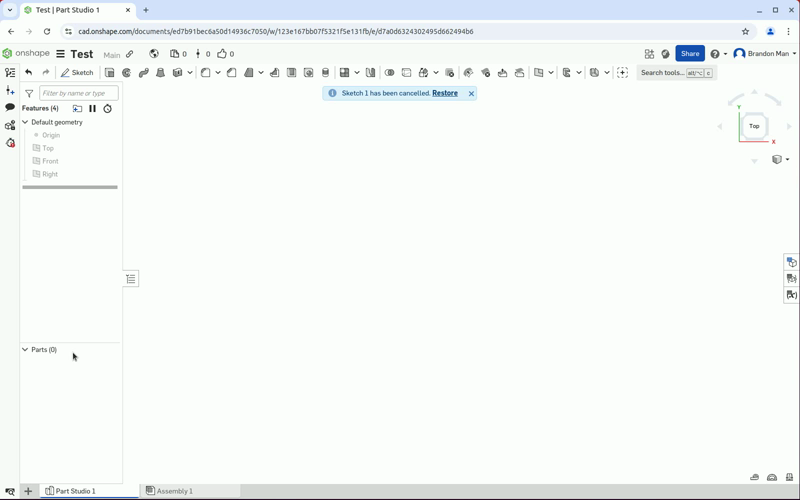
key(shift+p)
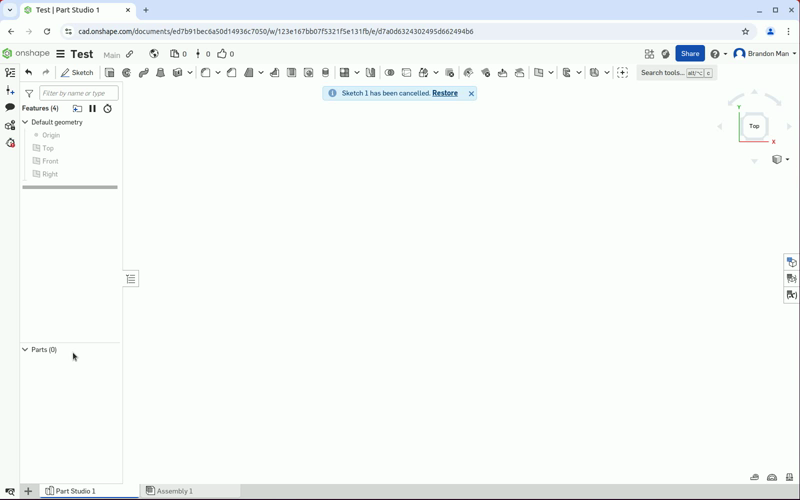
key(space)
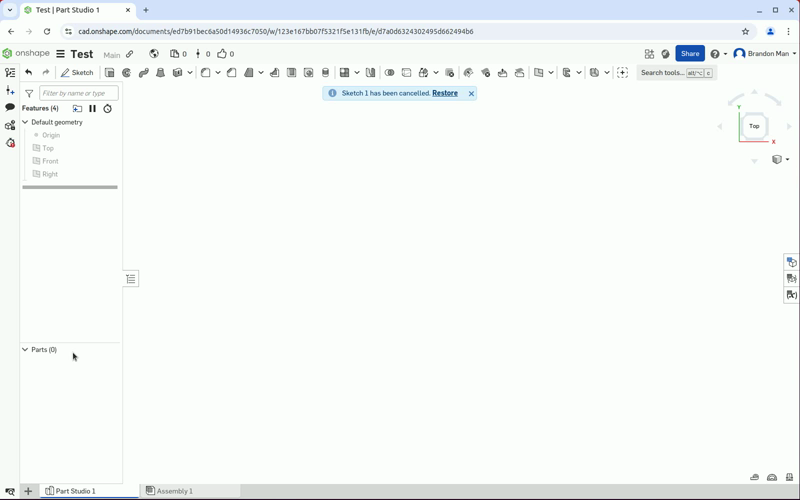
key_down(shift)
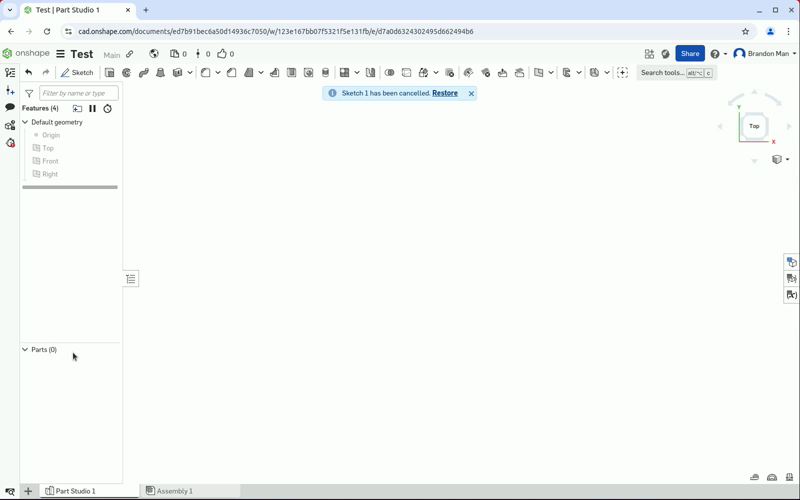
key(up)
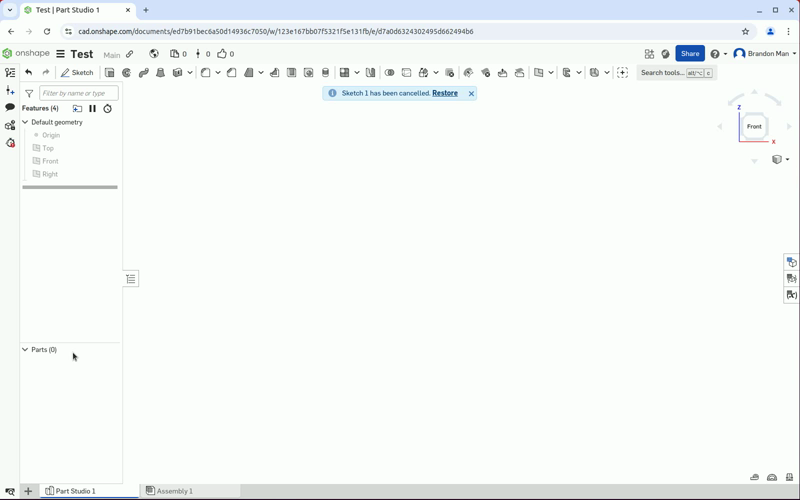
key_up(shift)
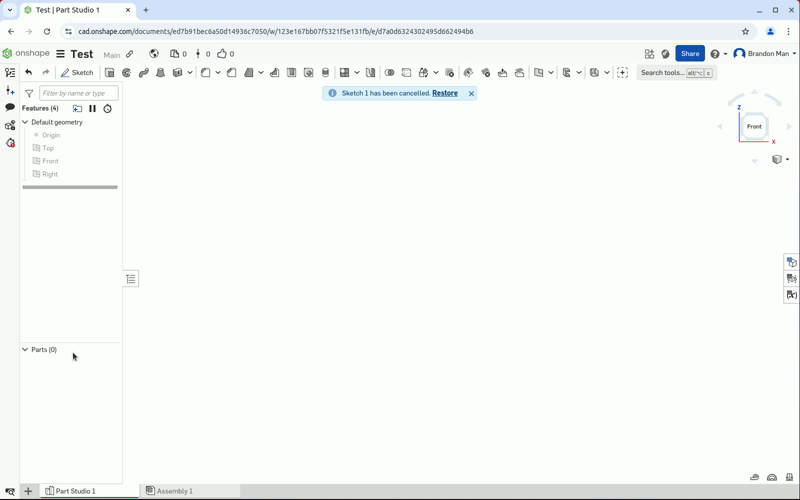
key(space)
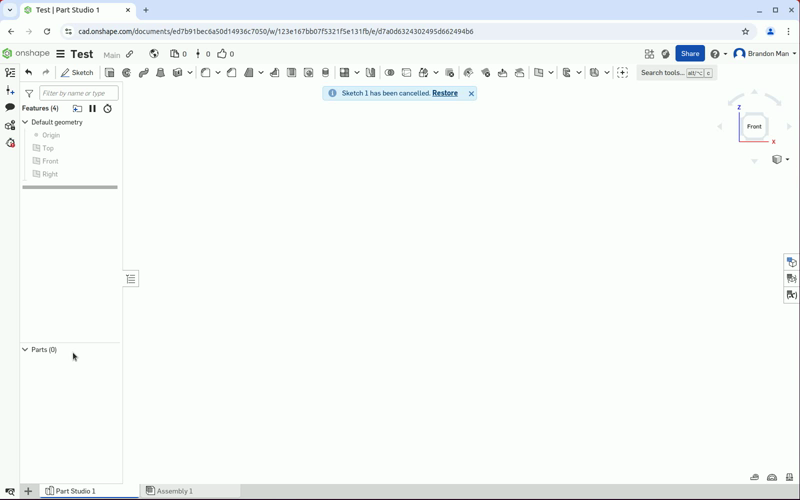
key_down(shift)
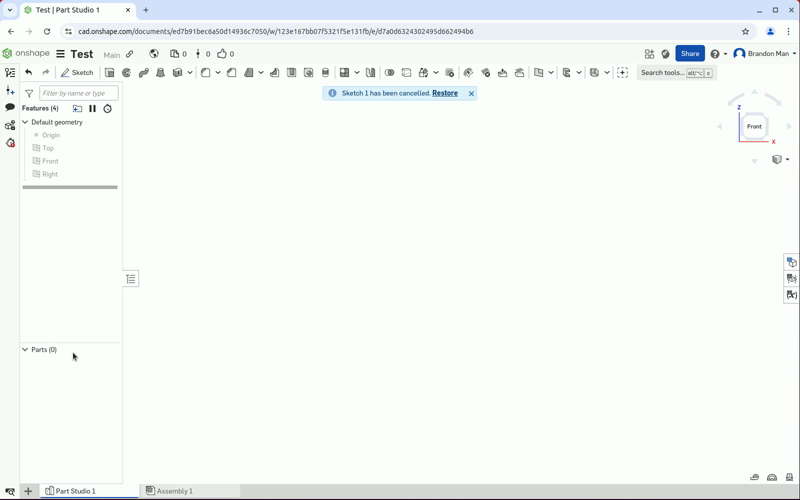
key(left)
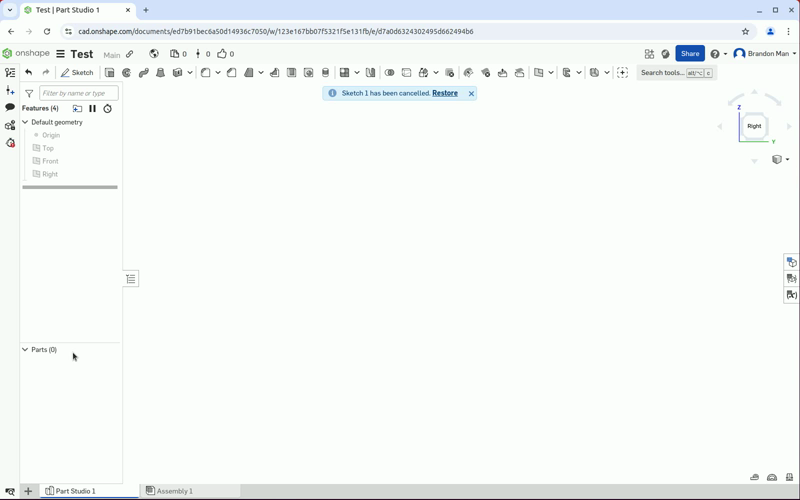
key_up(shift)
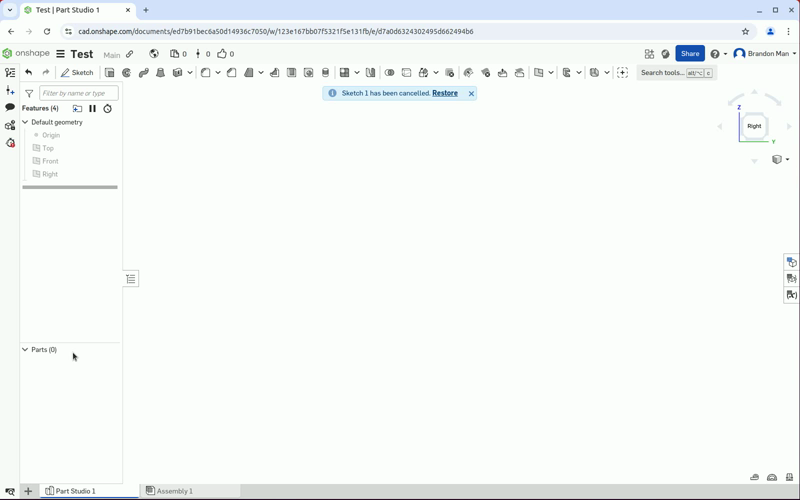
mouse_move(73, 352)
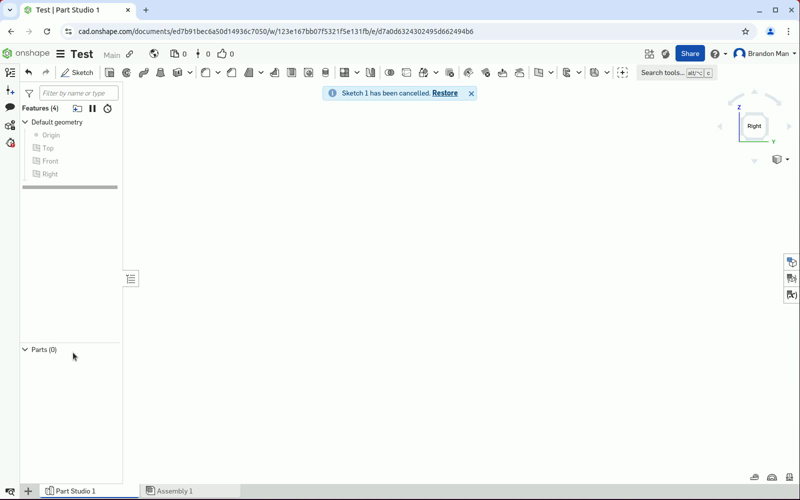
key(shift+y)
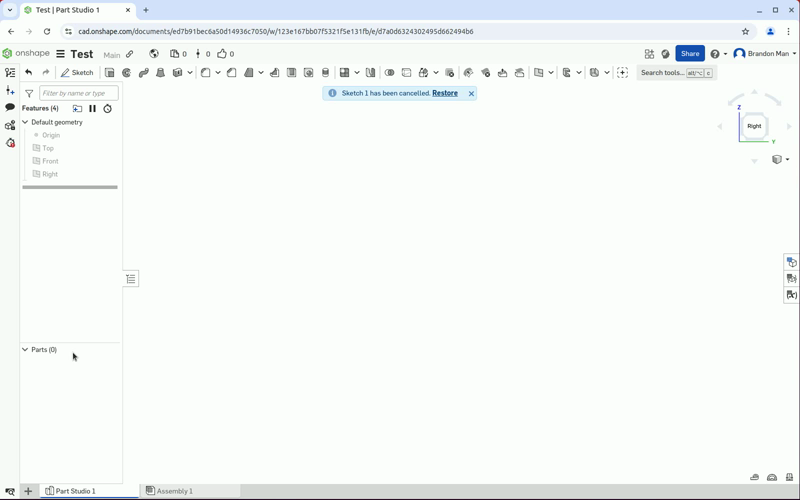
key(shift+s)
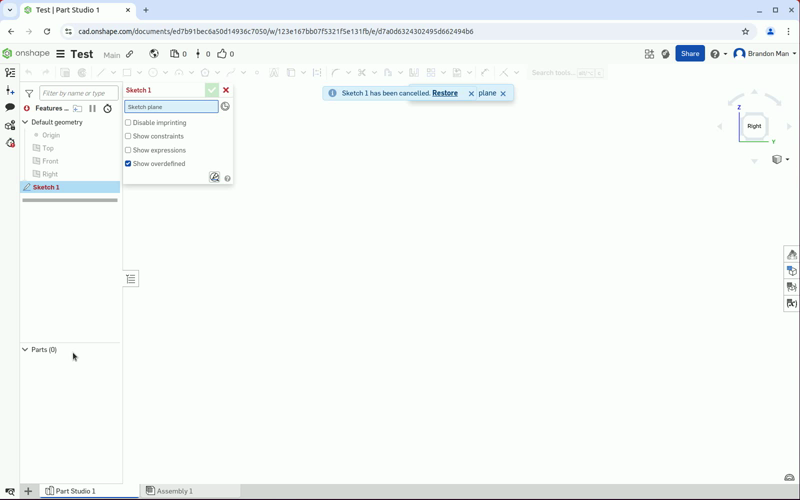
mouse_move(73, 176)
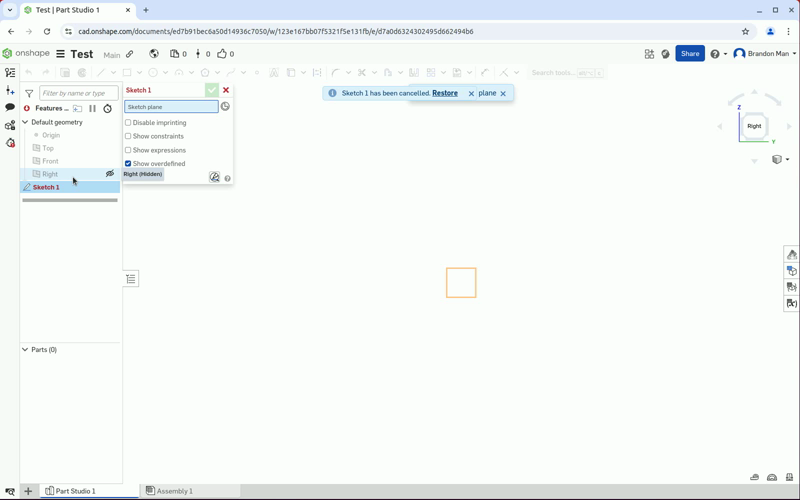
click(73, 176)
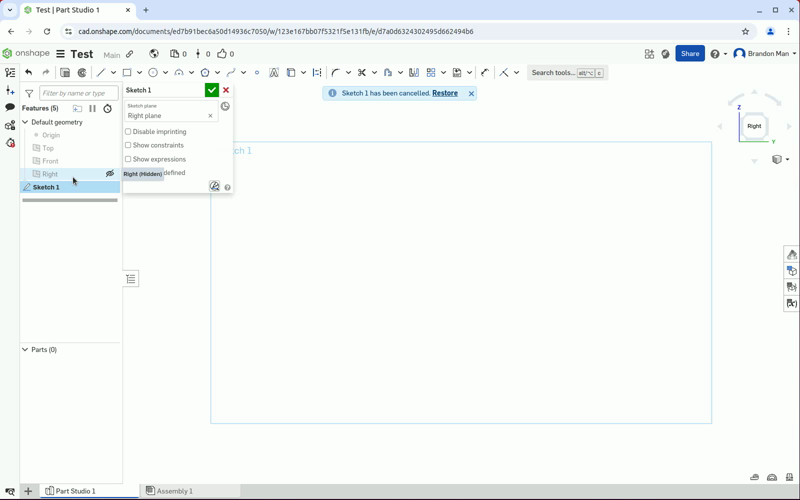
mouse_move(73, 352)
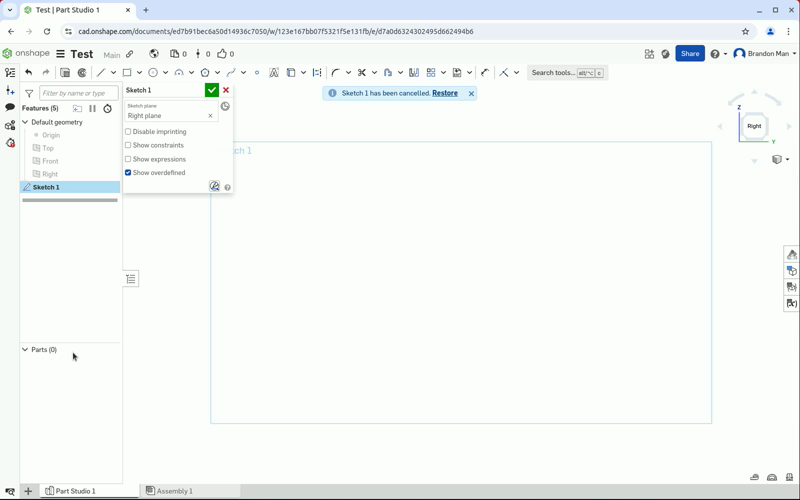
key(y)
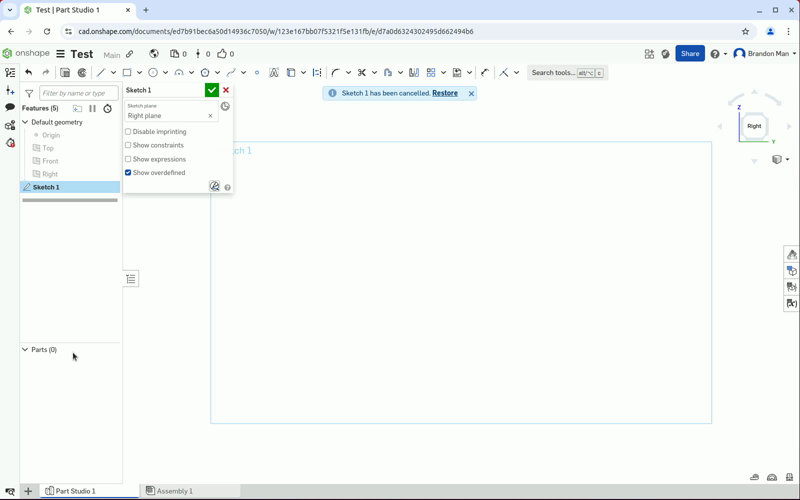
key(l)
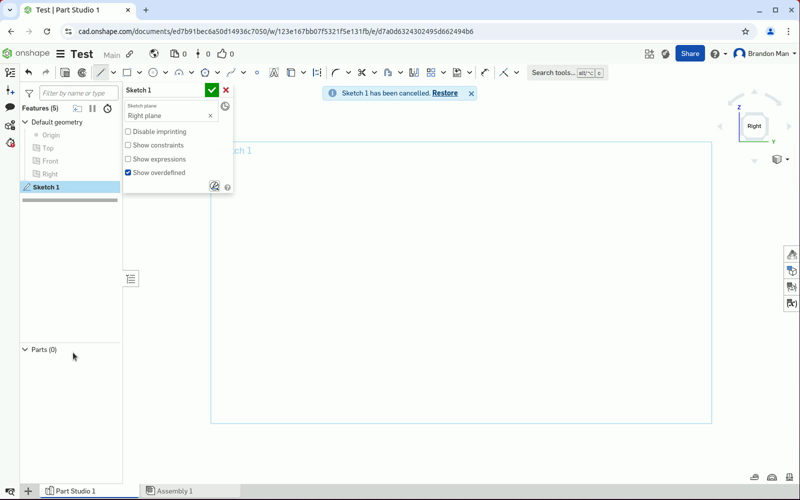
key_down(shift)
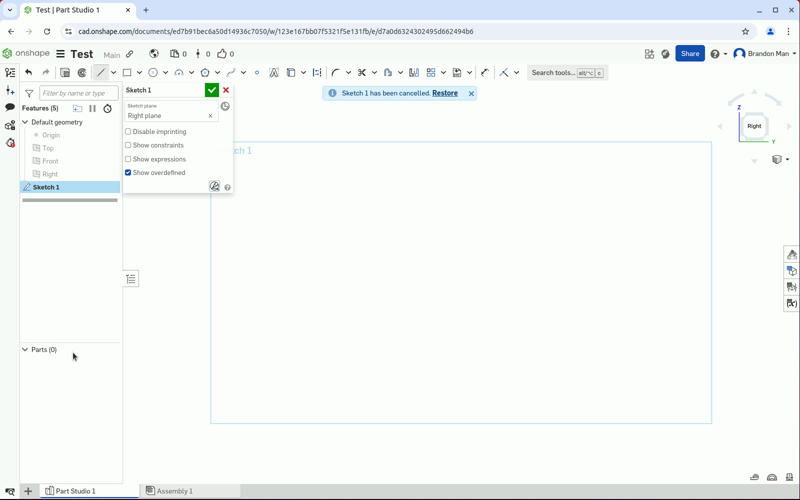
mouse_move(404, 282)
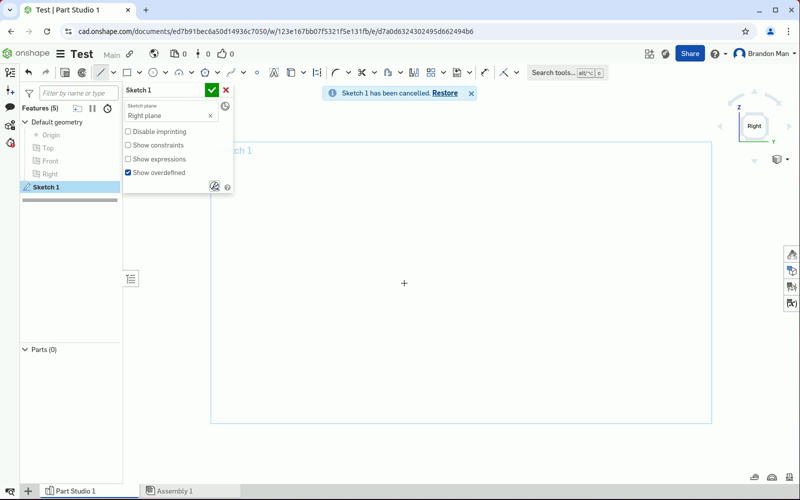
click(404, 282)
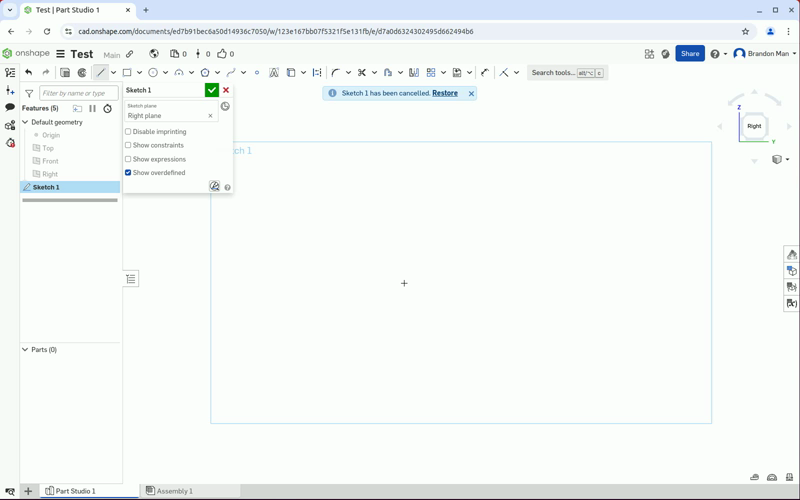
key_up(shift)
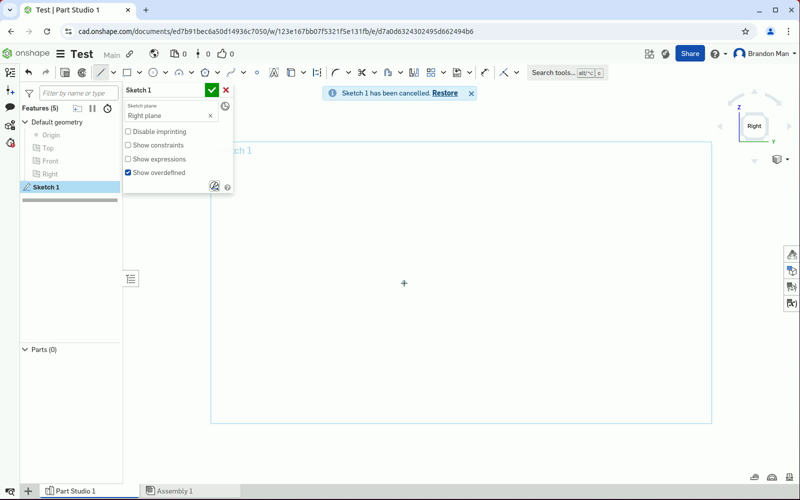
key_down(shift)
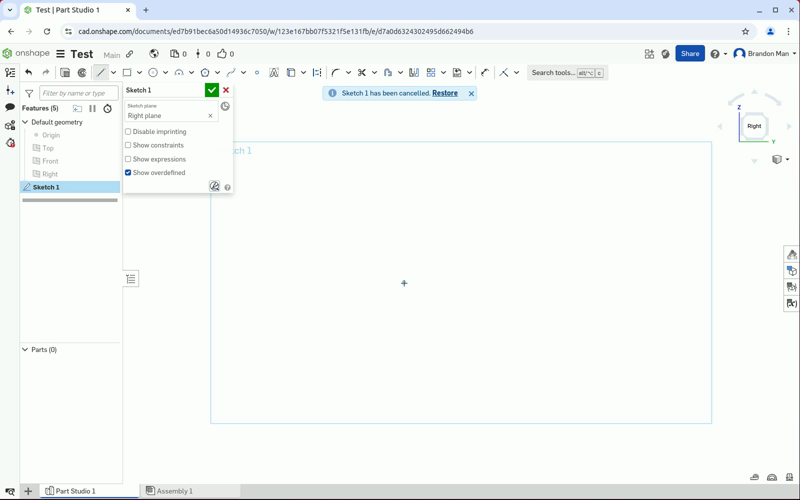
mouse_move(434, 282)
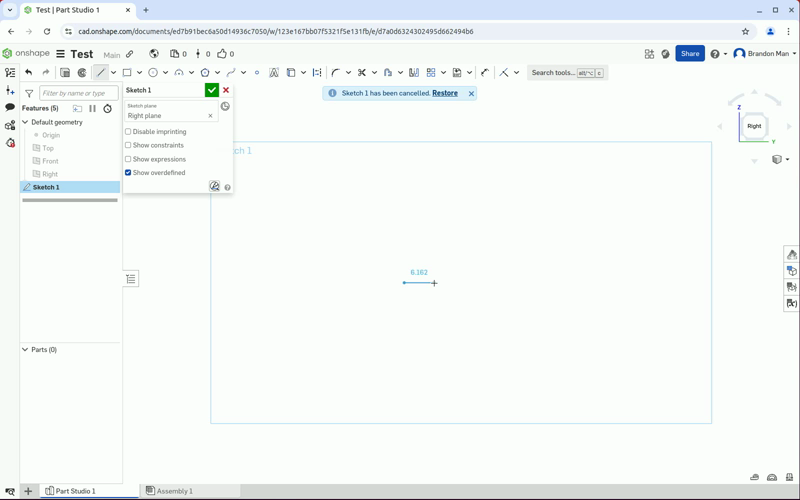
mouse_move(461, 282)
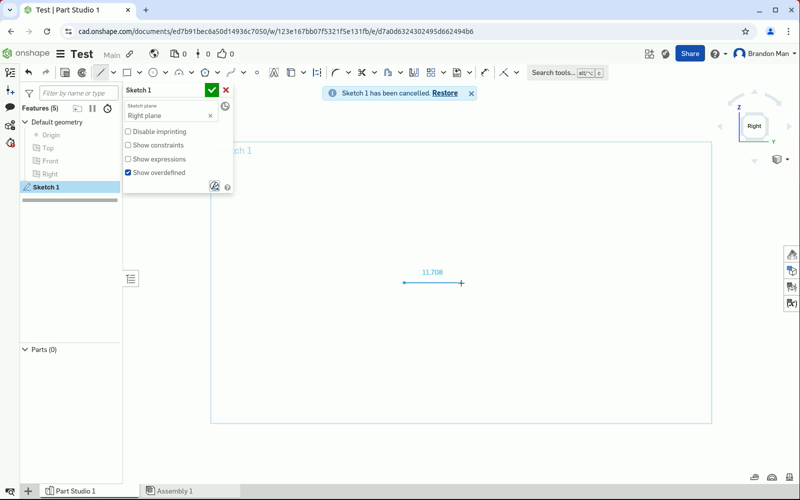
click(461, 282)
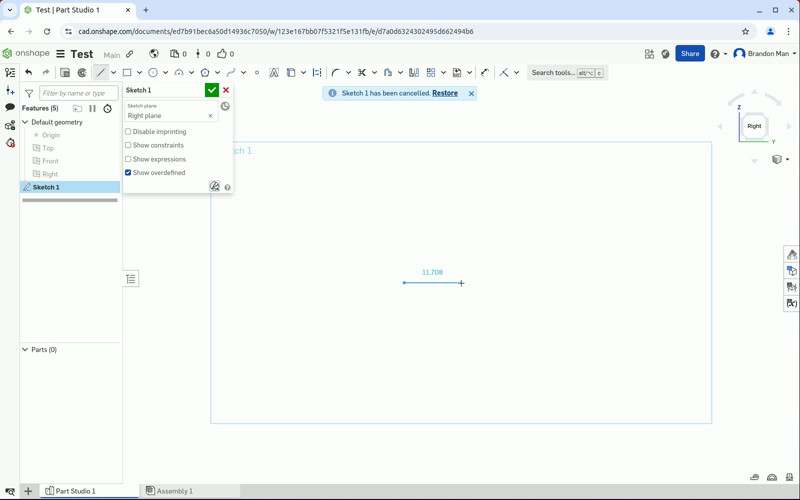
key_up(shift)
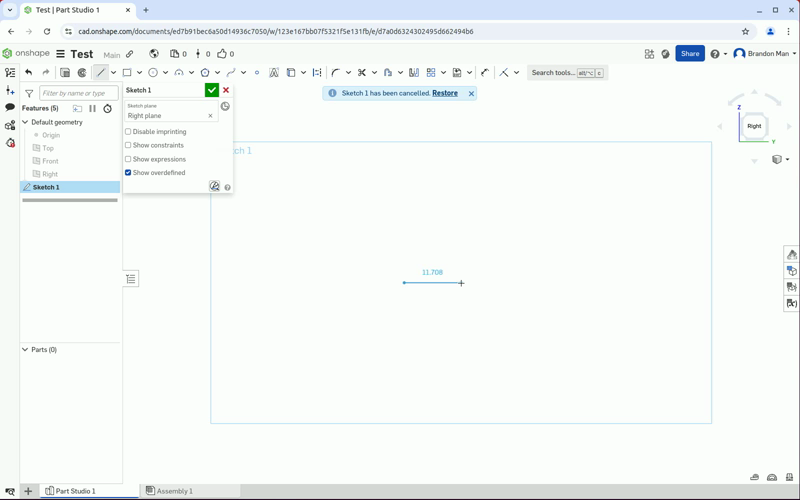
key_down(shift)
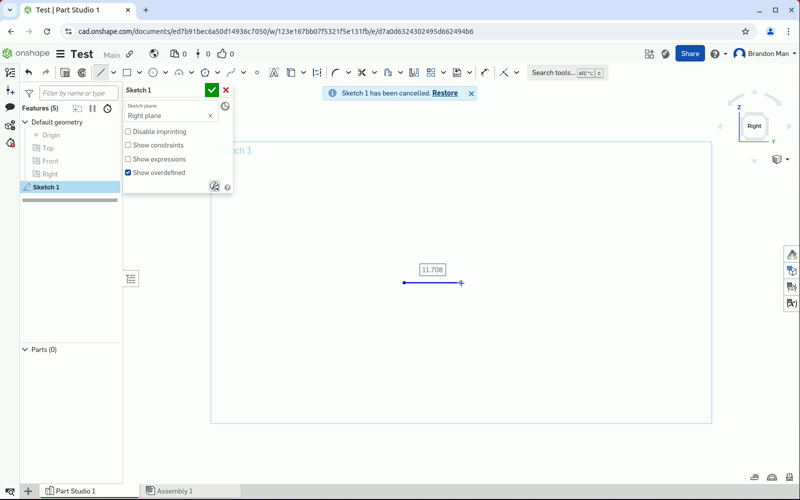
mouse_move(461, 170)
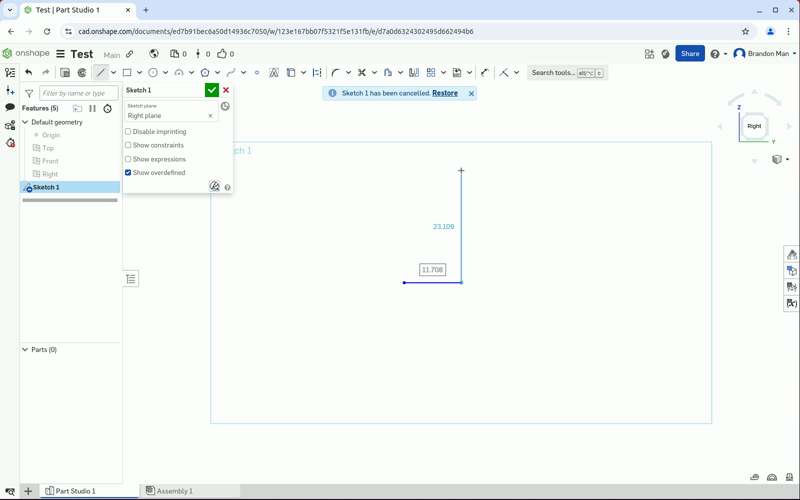
click(461, 170)
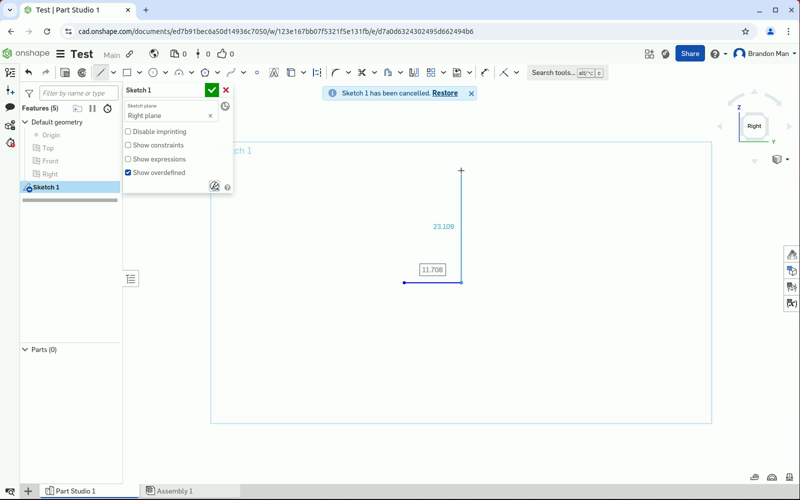
key_up(shift)
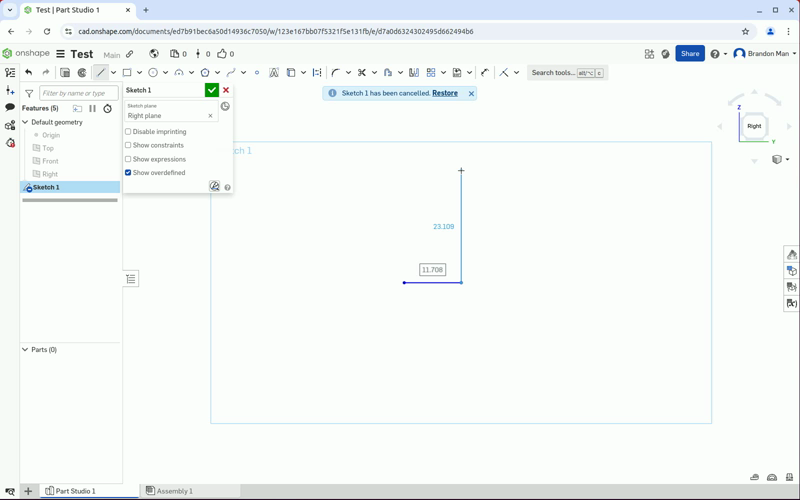
key_down(shift)
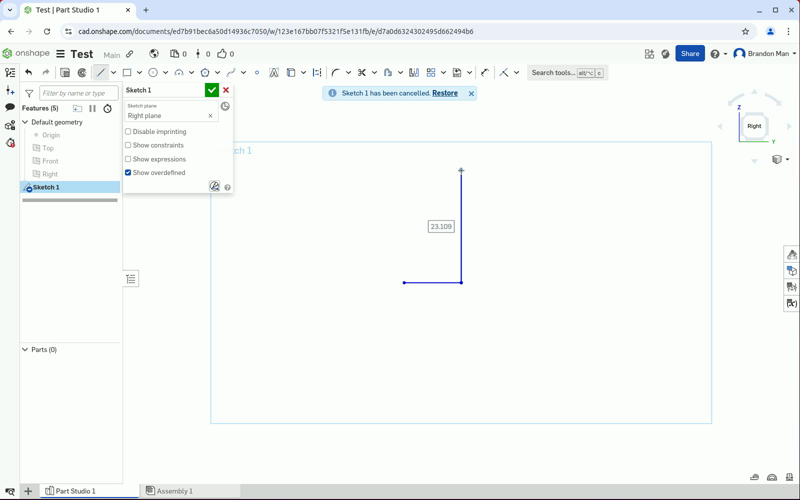
mouse_move(404, 282)
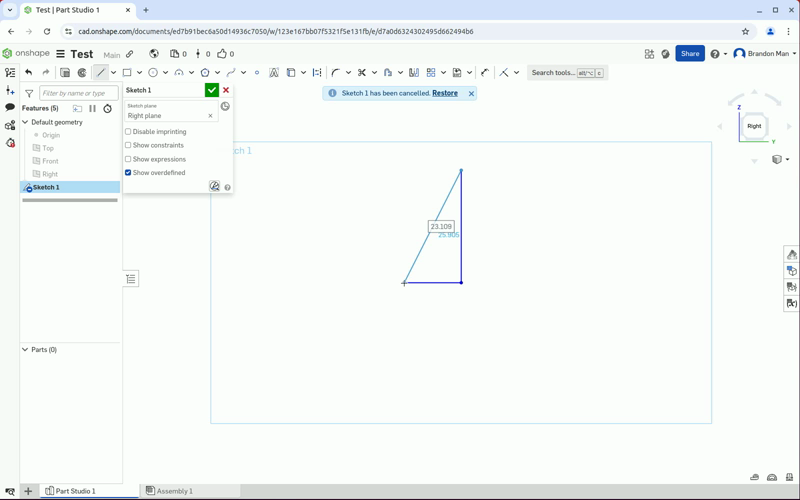
key_up(shift)
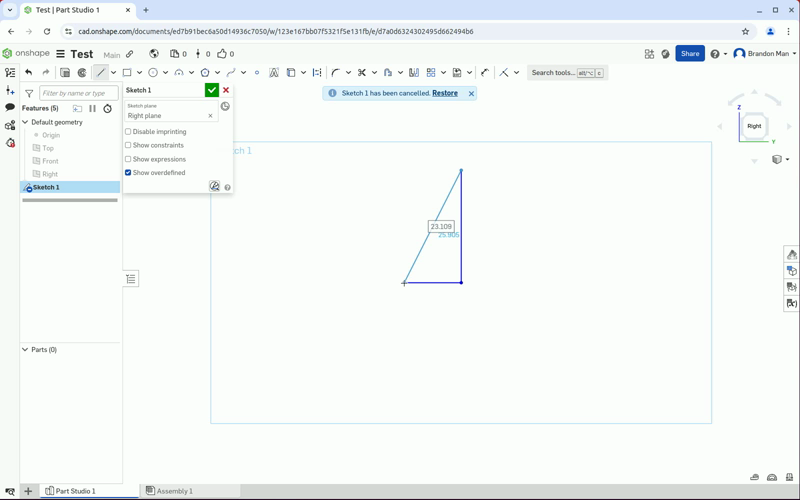
click(404, 282)
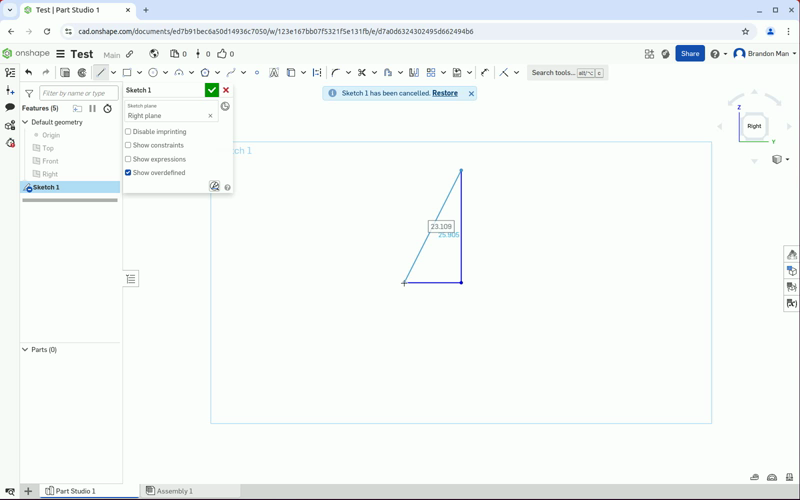
key(esc)
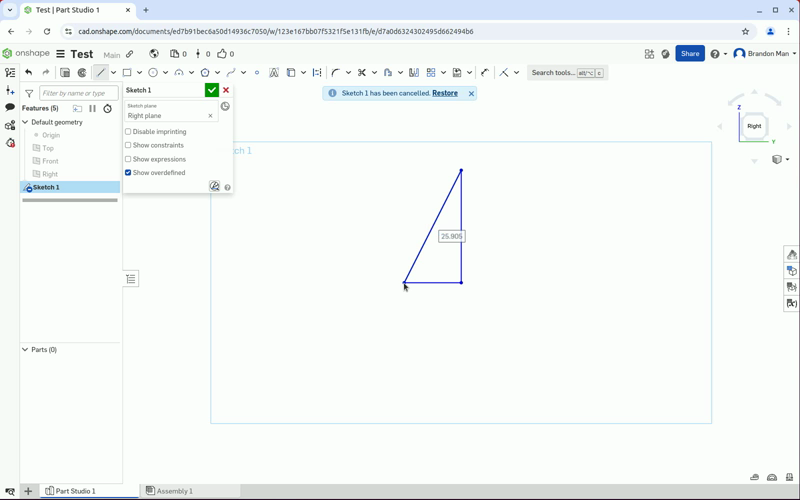
mouse_move(451, 206)
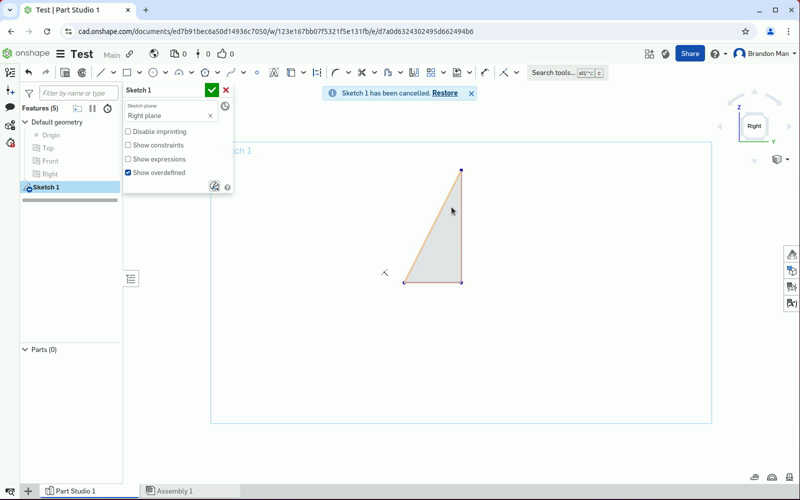
click(451, 206)
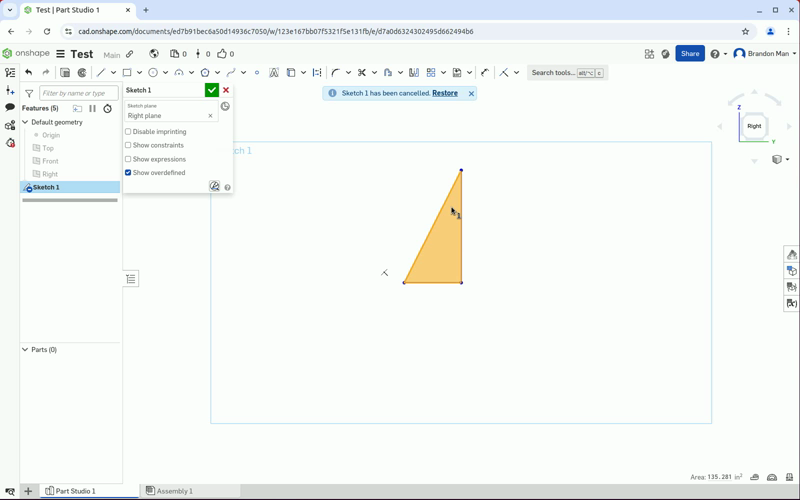
mouse_move(73, 352)
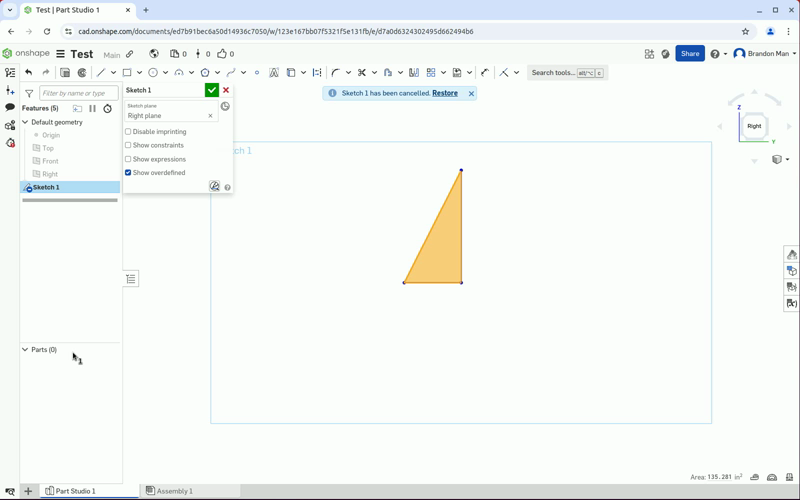
key(shift+y)
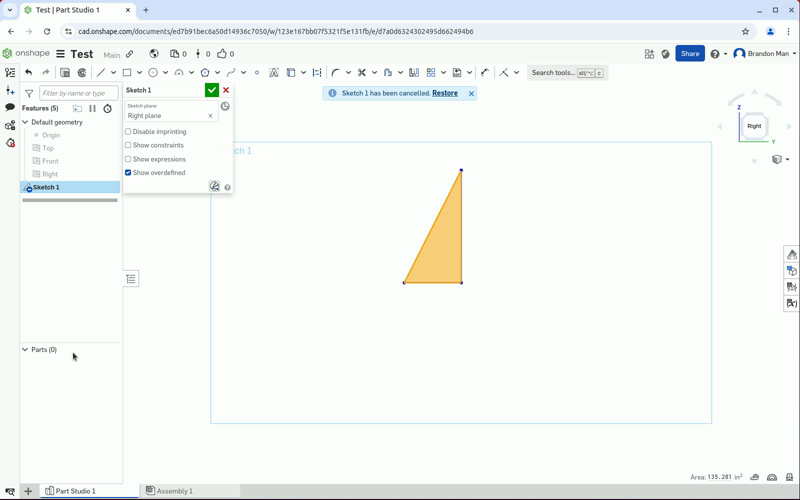
key(shift+e)
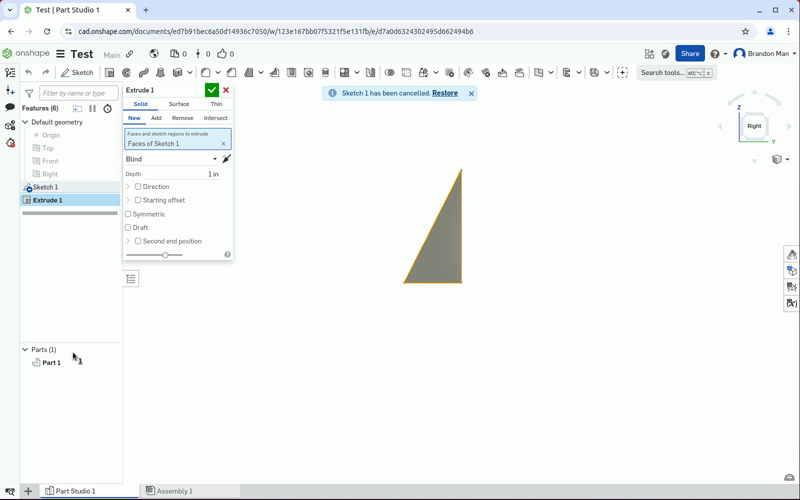
mouse_move(143, 106)
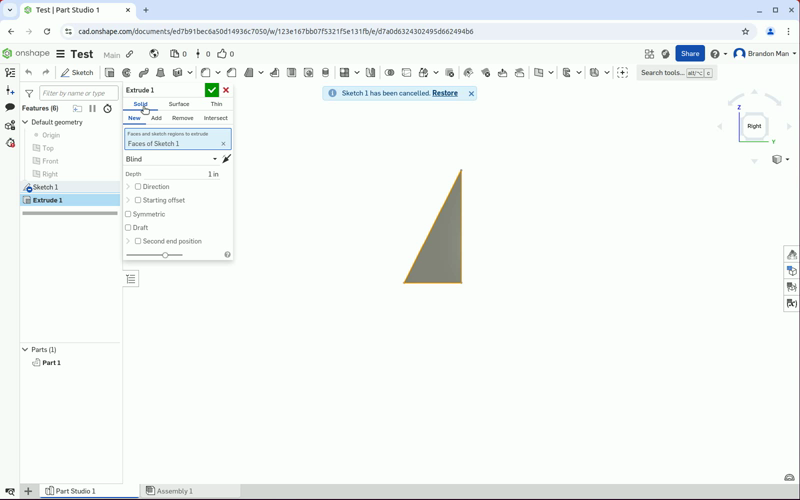
click(143, 106)
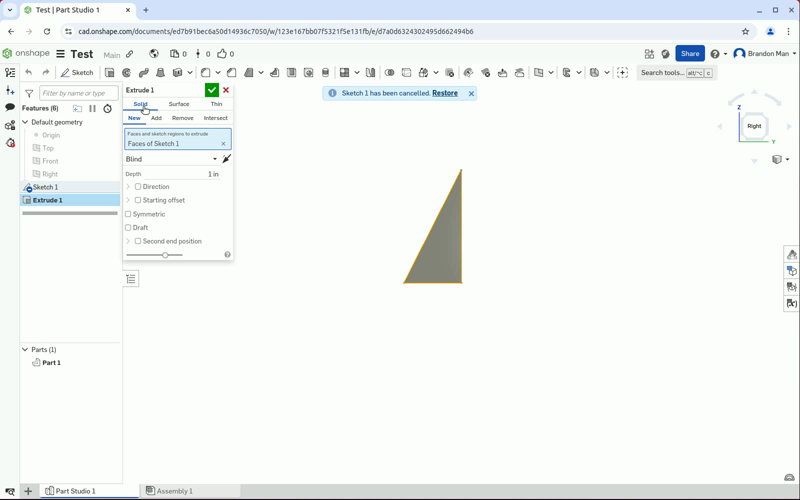
mouse_move(137, 120)
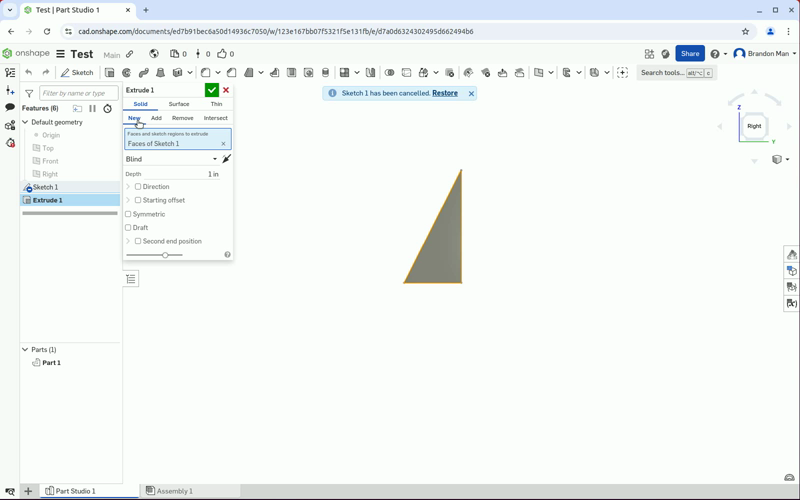
click(137, 120)
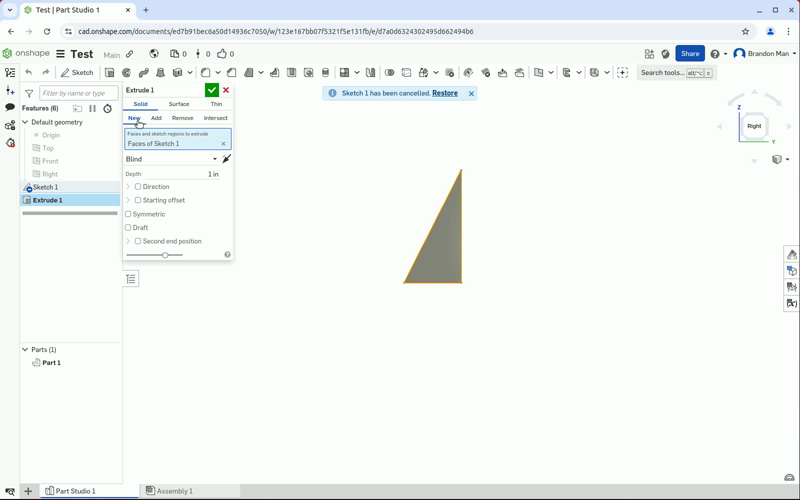
key(tab, 4)
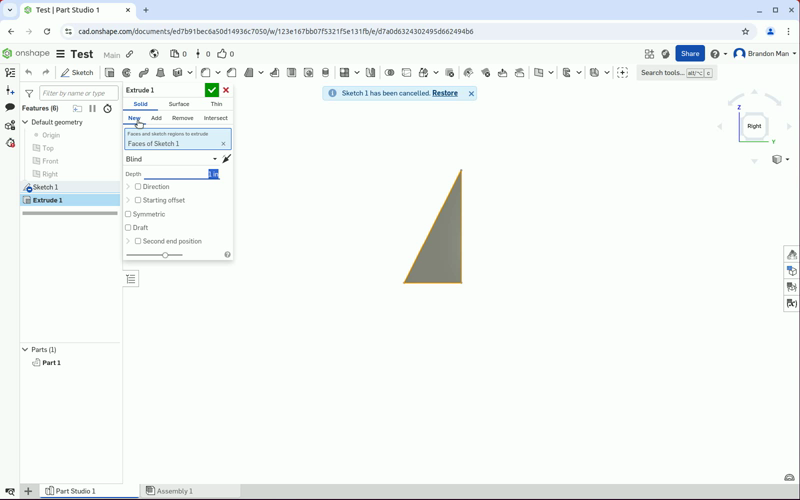
text(11.554)
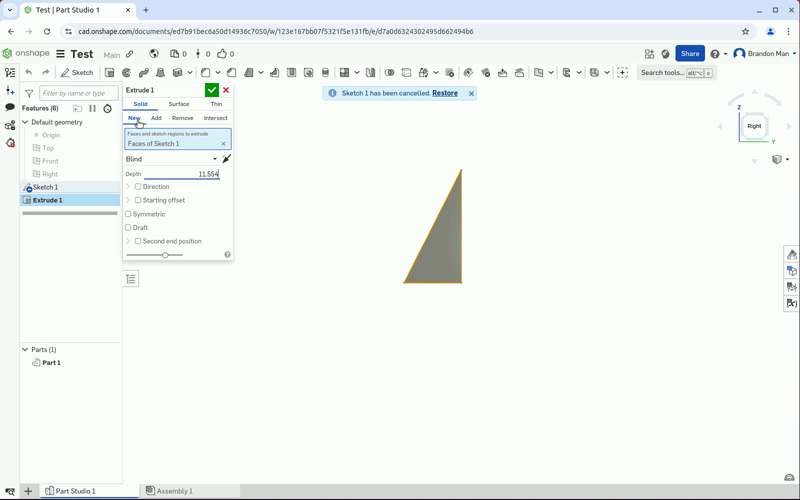
key(enter)
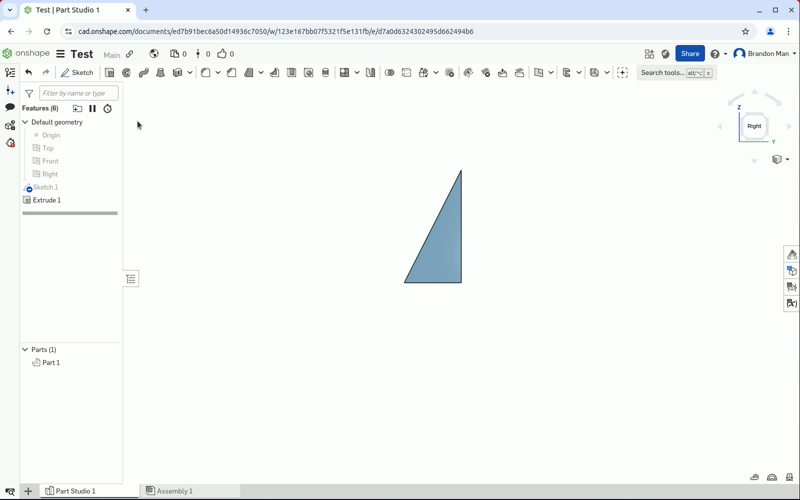
key(shift+h)
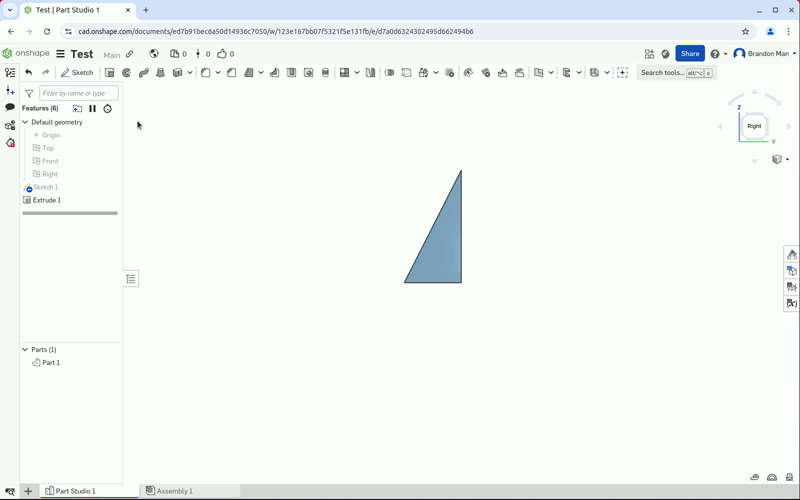
key(shift+h)
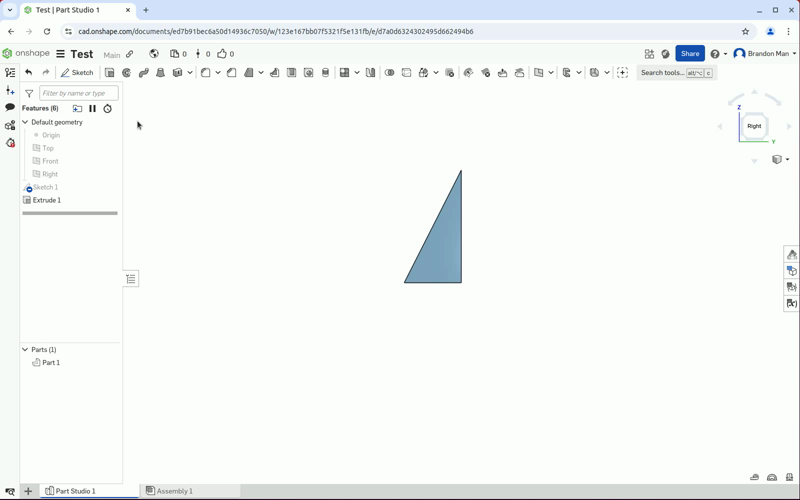
mouse_move(73, 189)
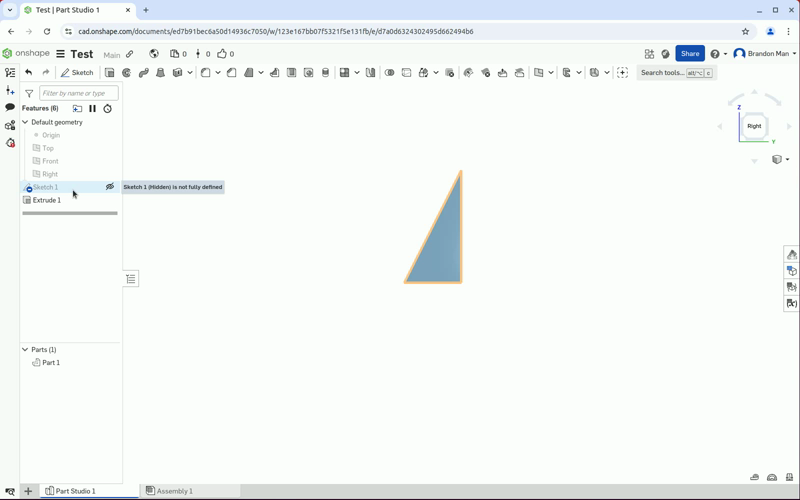
click(73, 189)
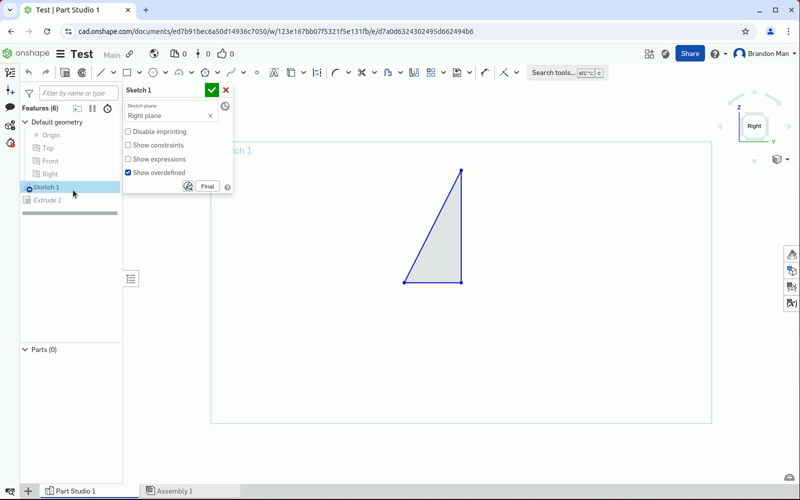
mouse_move(229, 92)
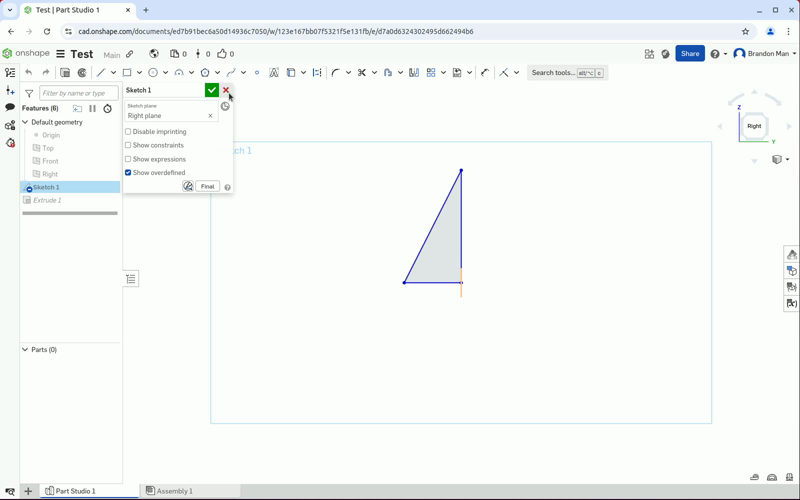
click(229, 92)
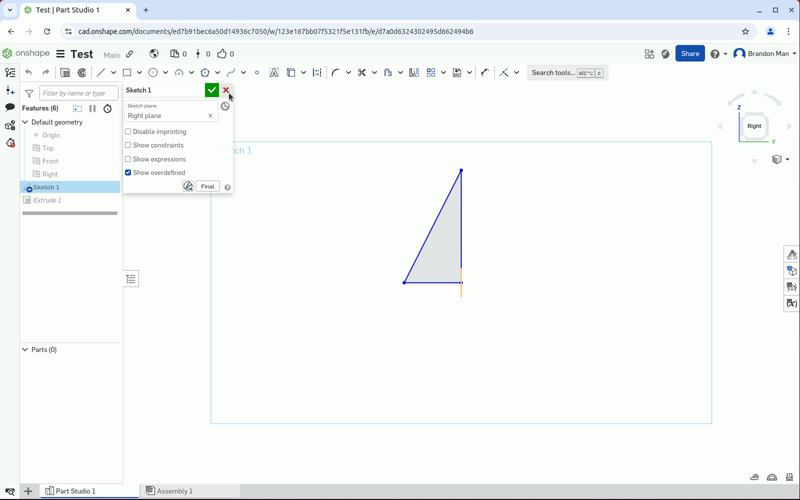
key(shift+s)
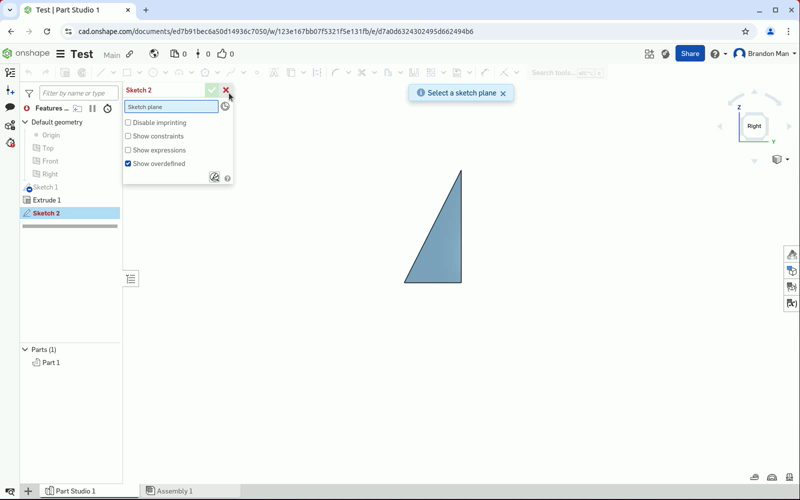
mouse_move(73, 176)
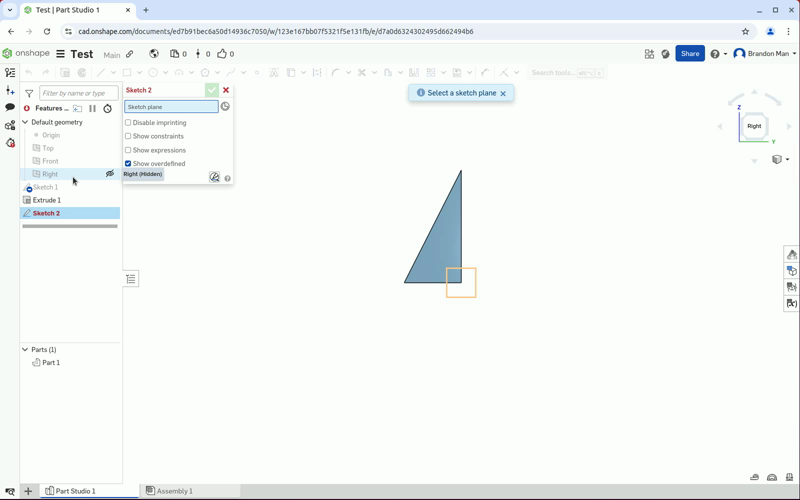
click(73, 176)
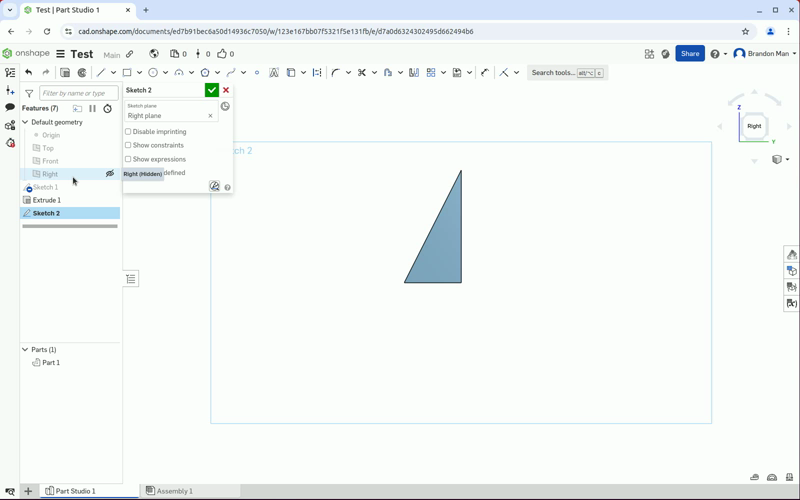
mouse_move(73, 352)
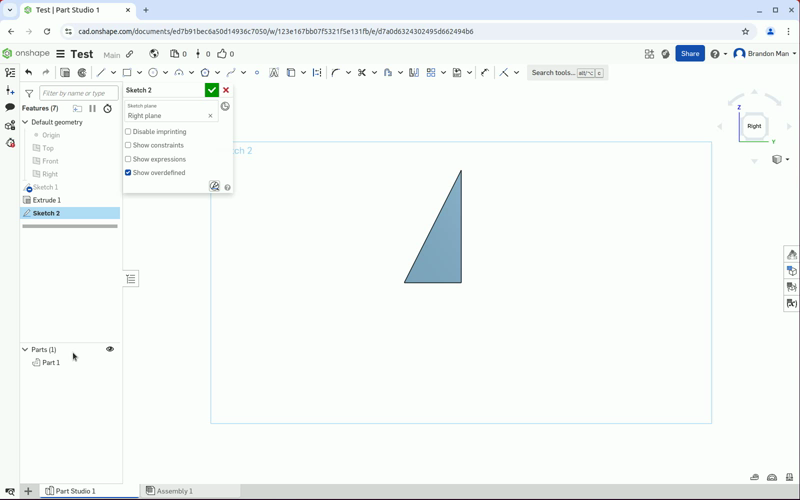
key(y)
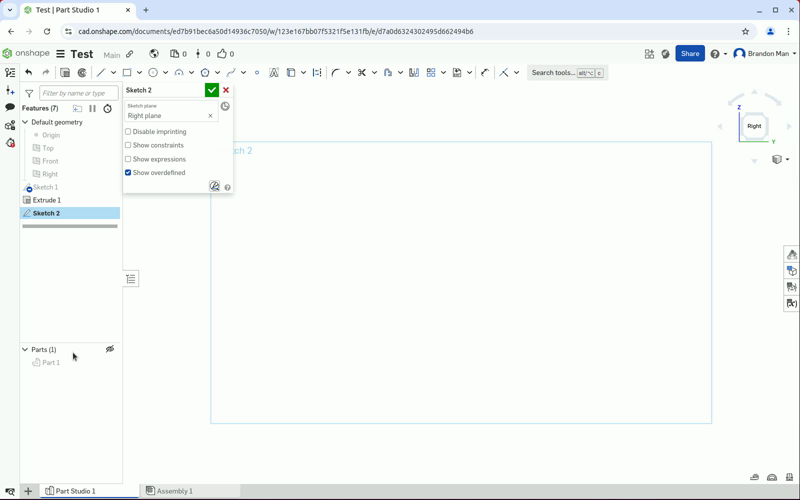
key(l)
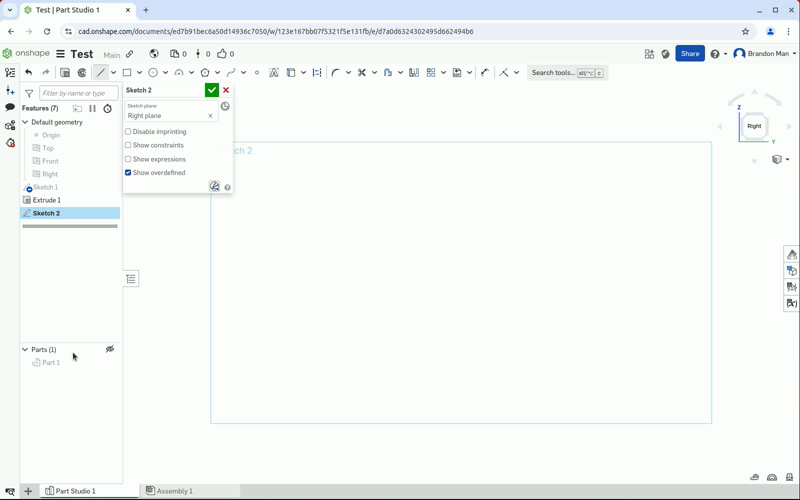
key_down(shift)
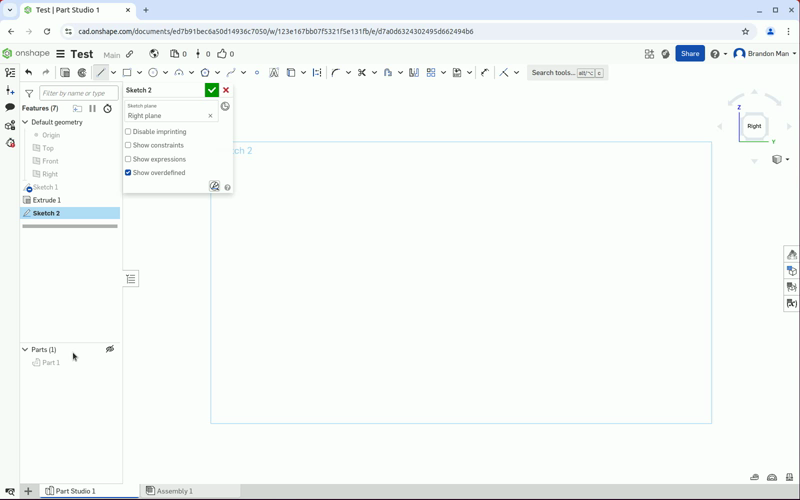
mouse_move(460, 282)
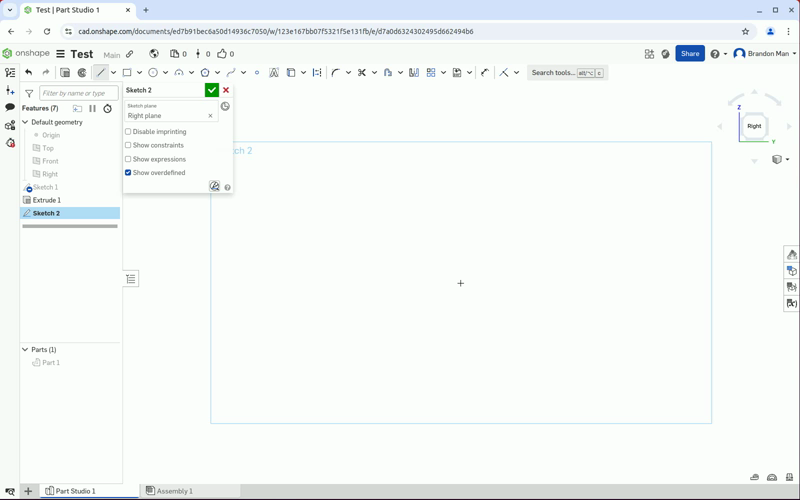
click(460, 282)
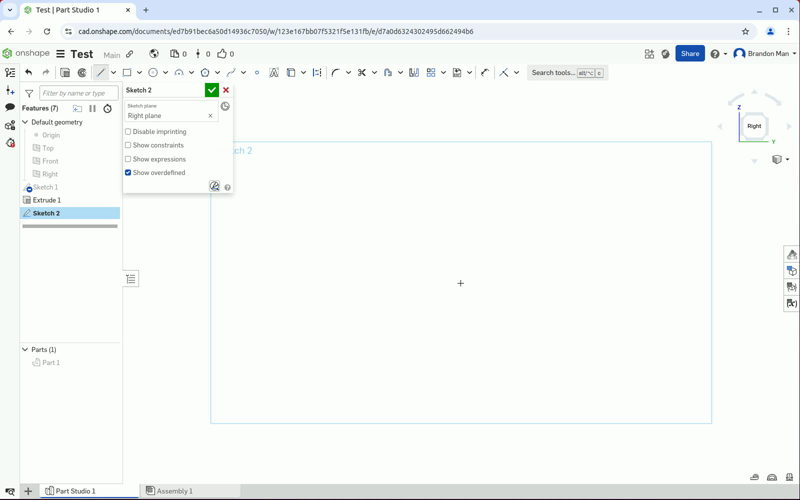
key_up(shift)
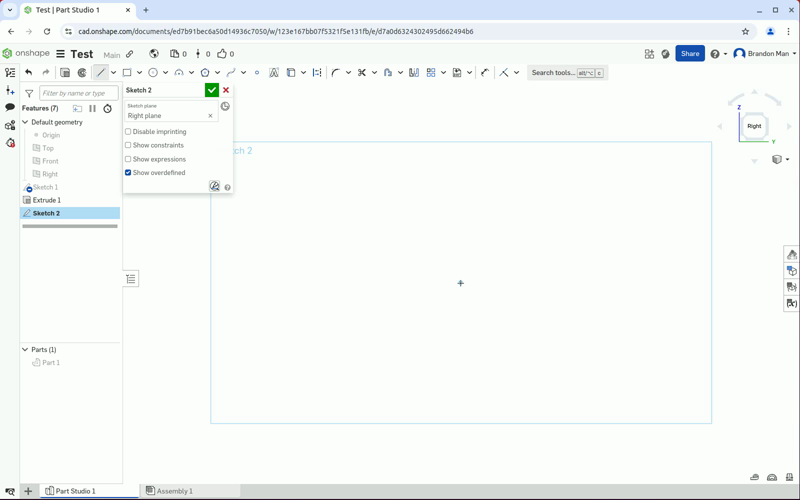
key_down(shift)
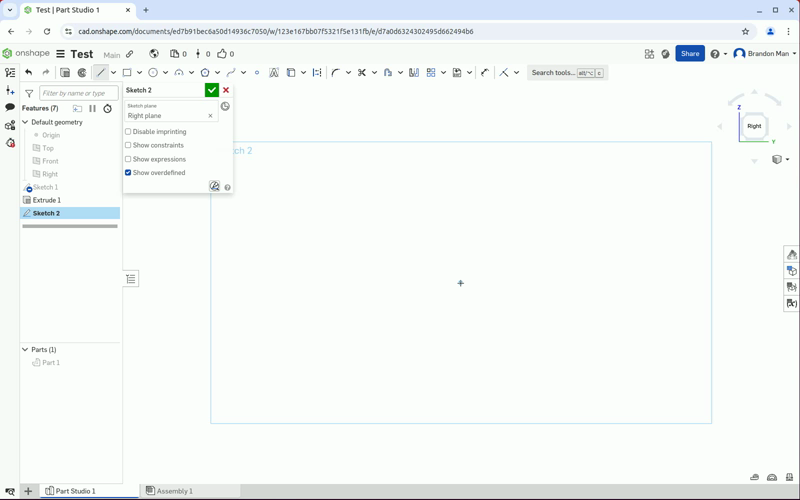
mouse_move(490, 282)
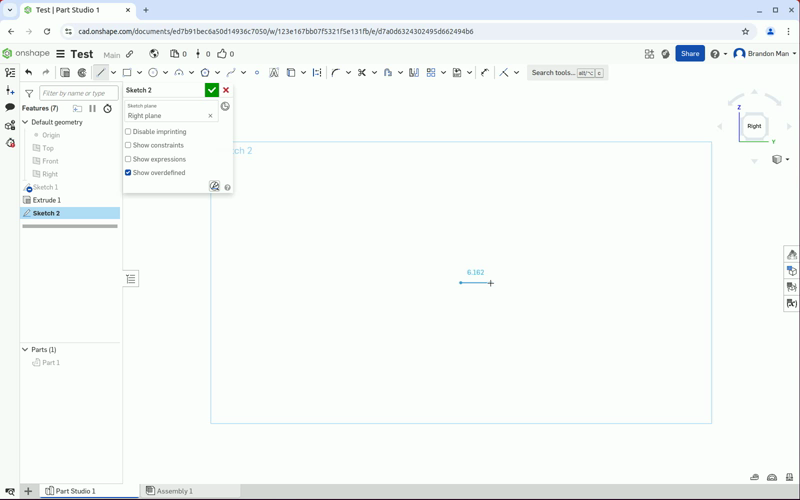
mouse_move(517, 282)
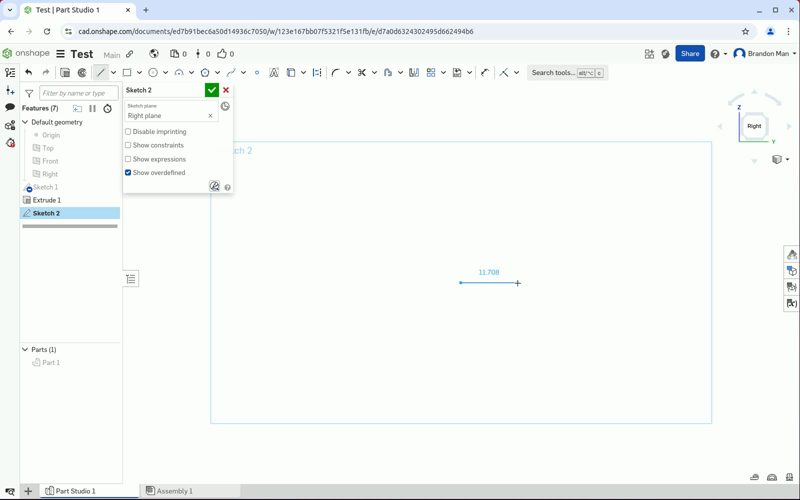
click(517, 282)
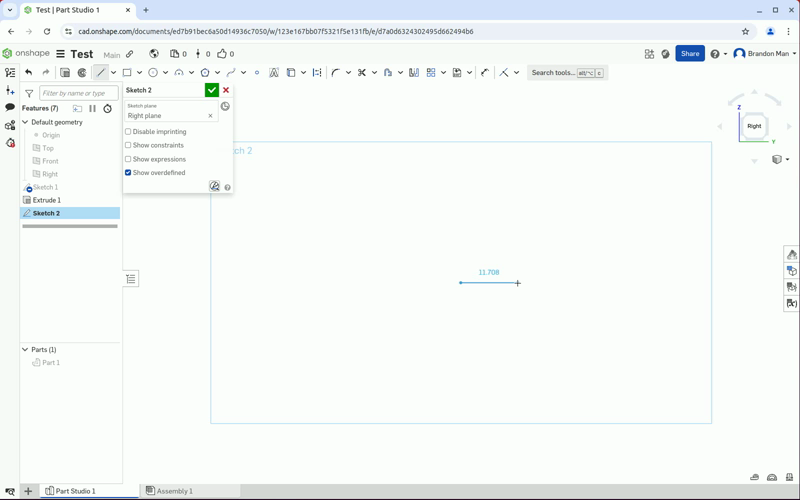
key_up(shift)
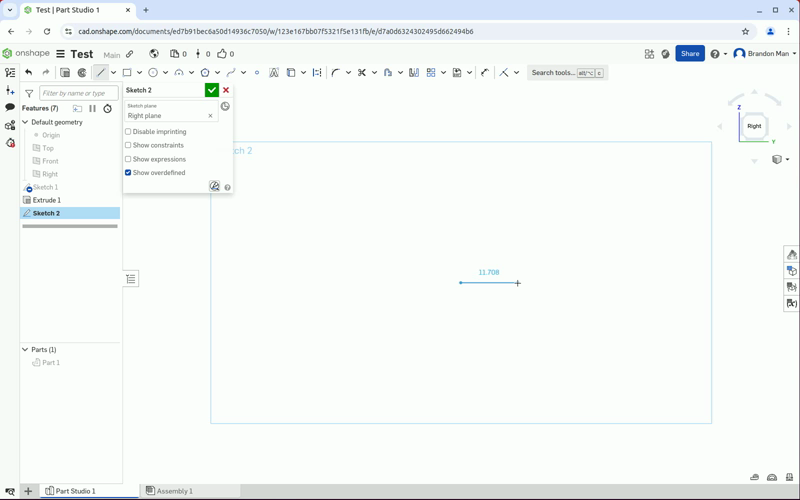
key_down(shift)
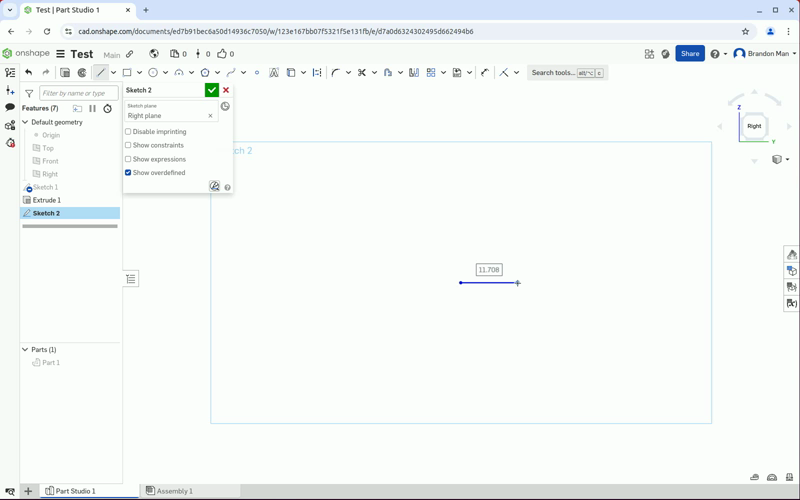
mouse_move(460, 170)
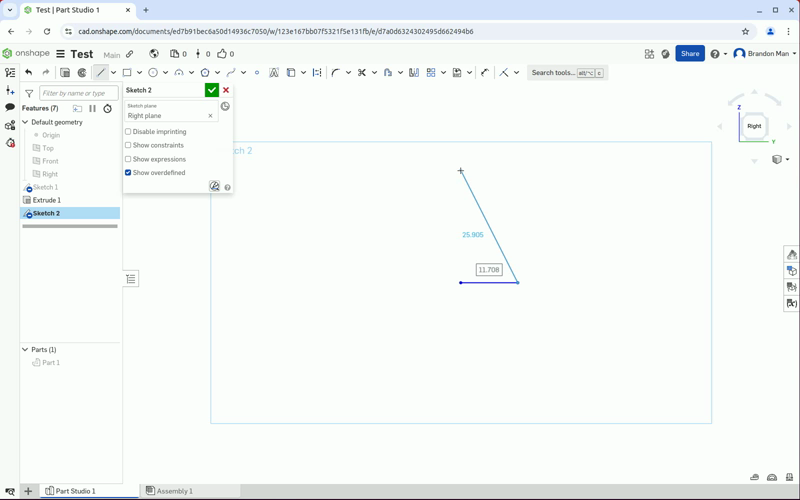
click(460, 170)
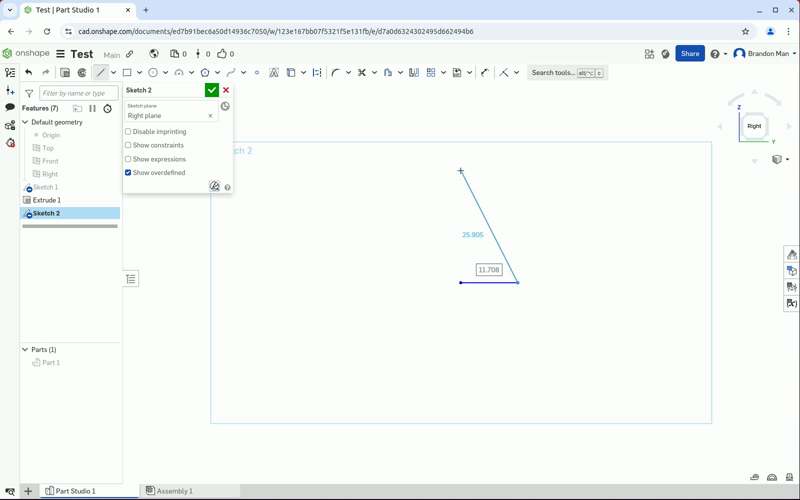
key_up(shift)
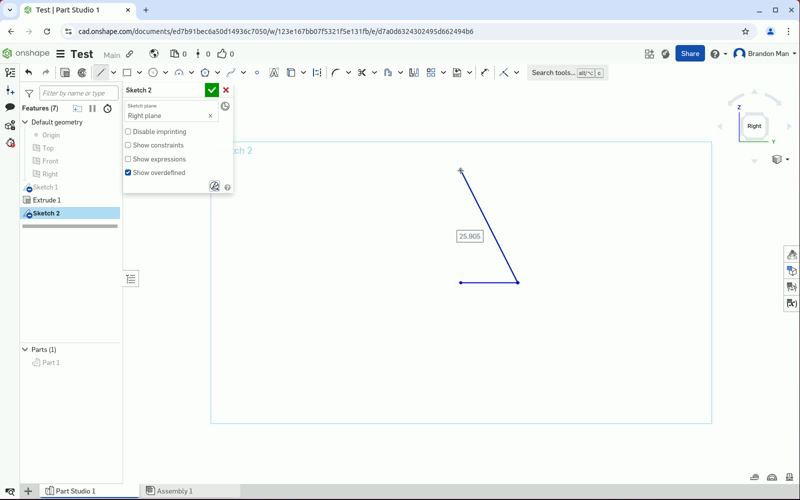
key_down(shift)
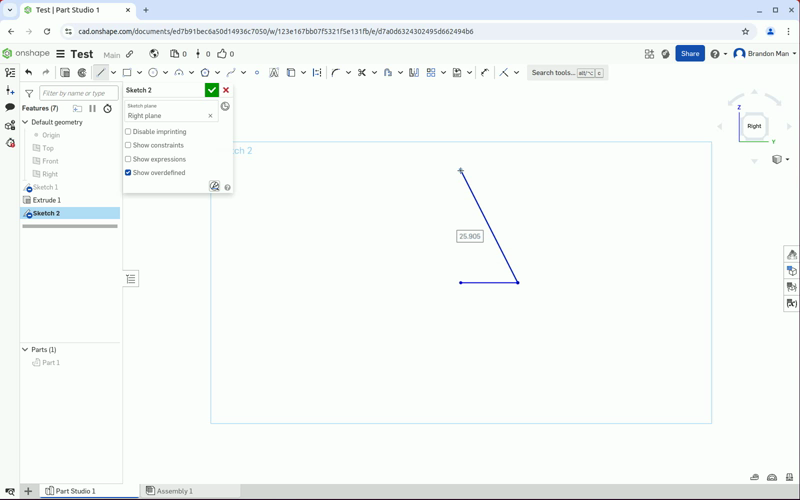
mouse_move(460, 282)
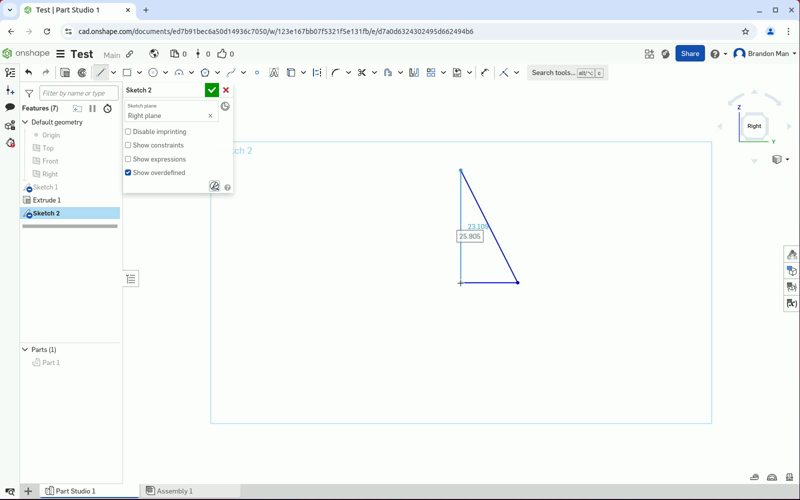
key_up(shift)
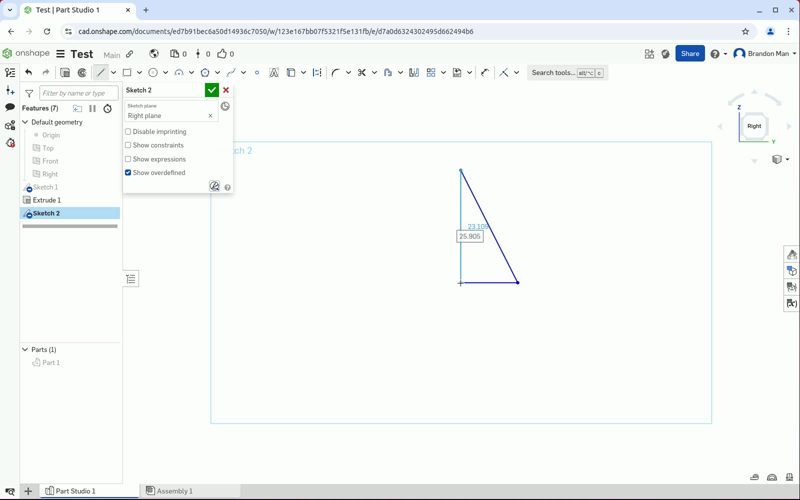
click(460, 282)
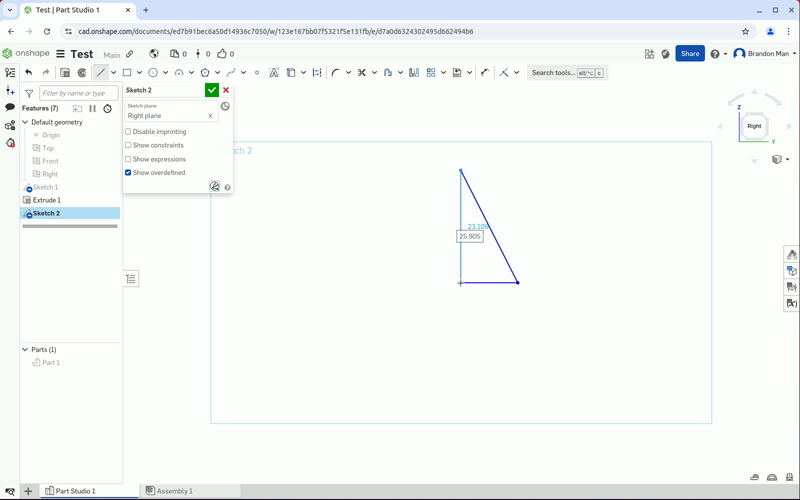
key(esc)
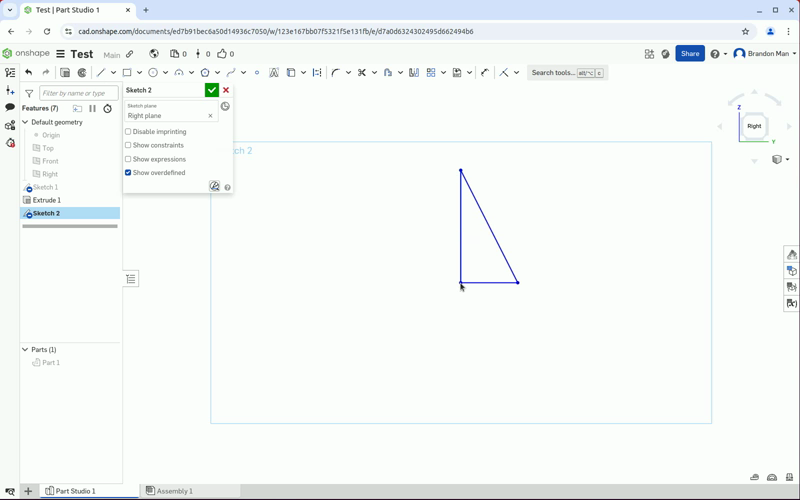
mouse_move(471, 204)
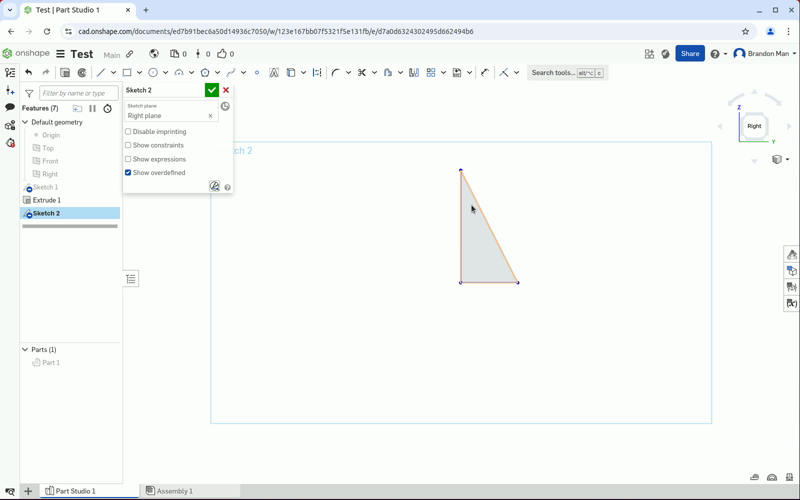
click(471, 204)
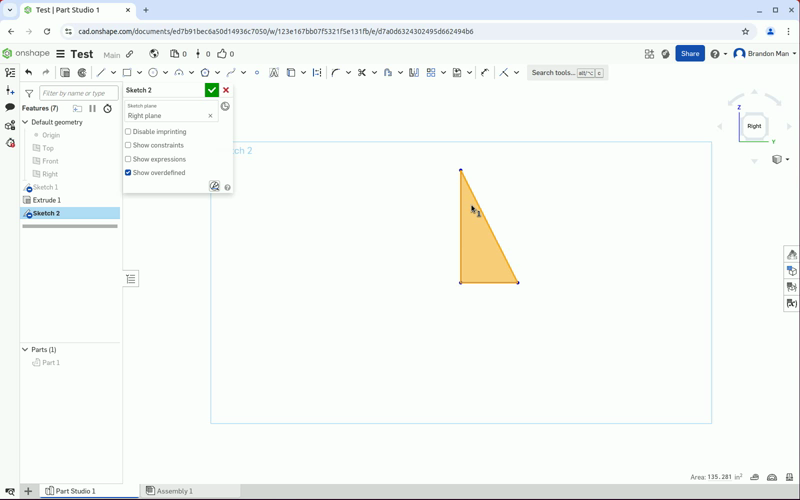
mouse_move(73, 352)
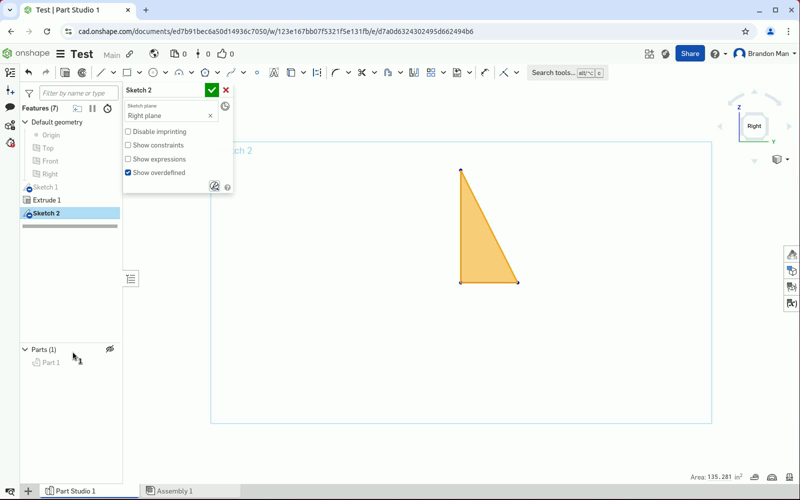
key(shift+y)
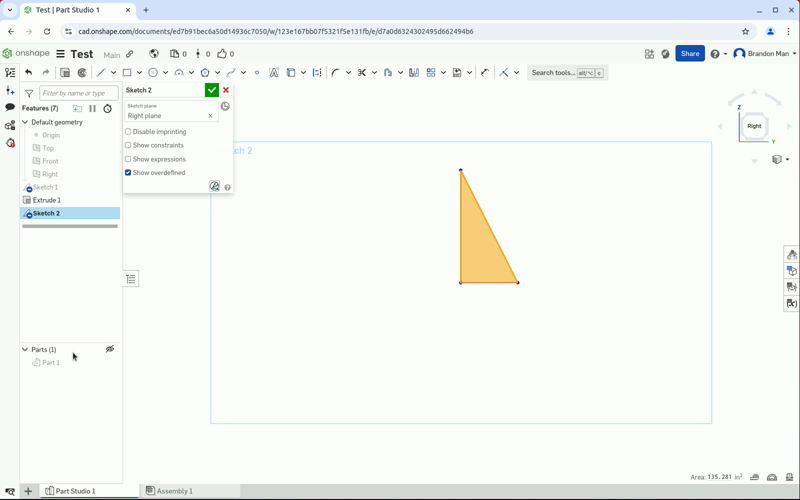
key(shift+e)
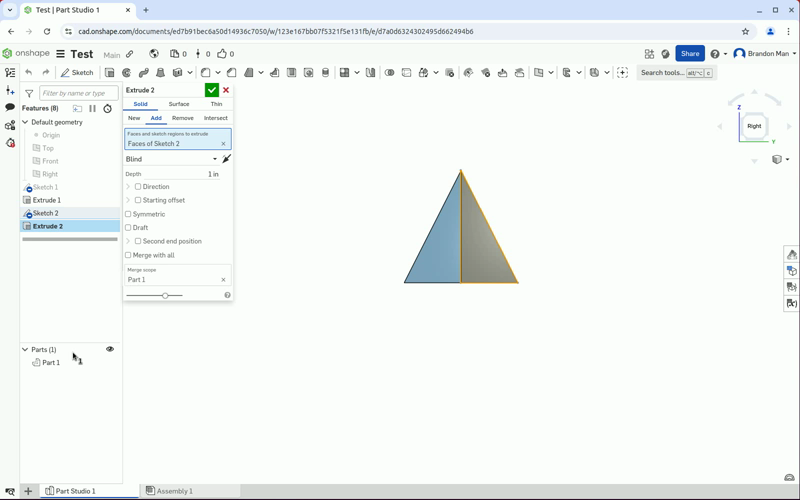
mouse_move(143, 106)
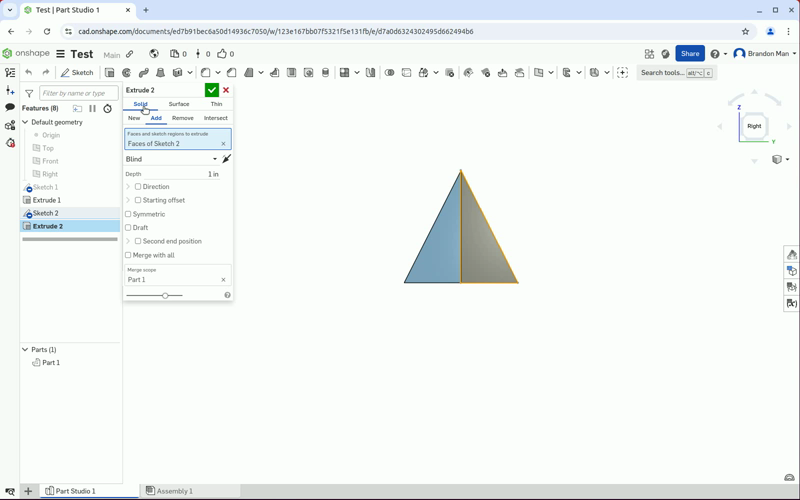
click(143, 106)
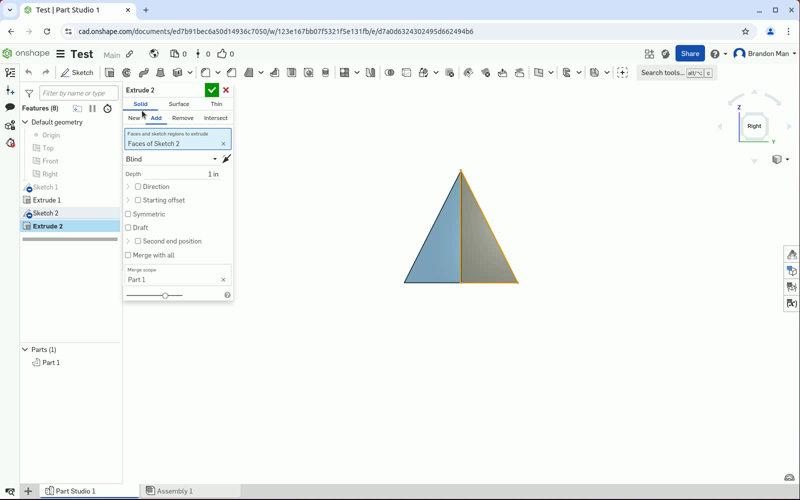
mouse_move(137, 120)
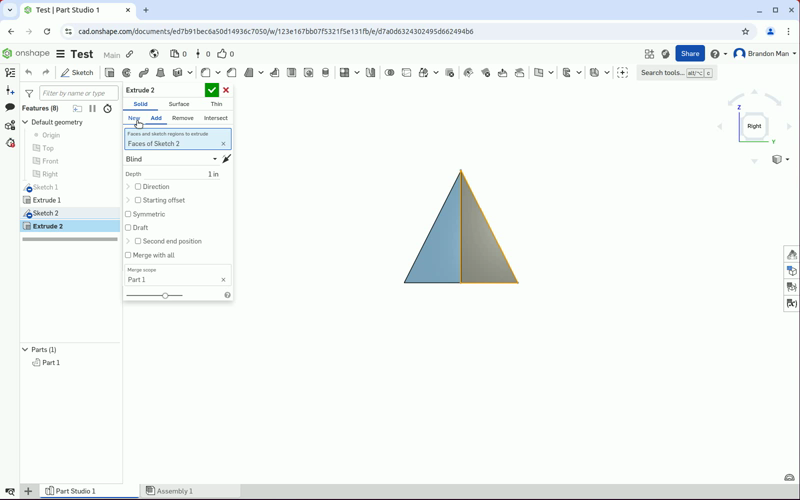
click(137, 120)
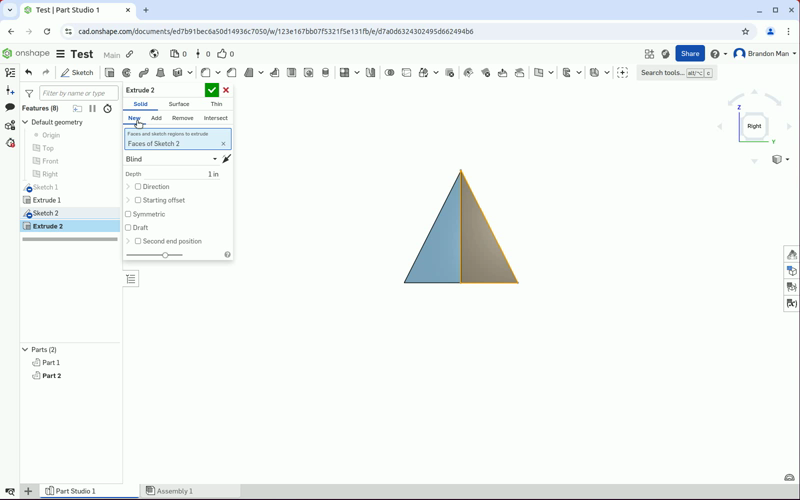
key(tab, 4)
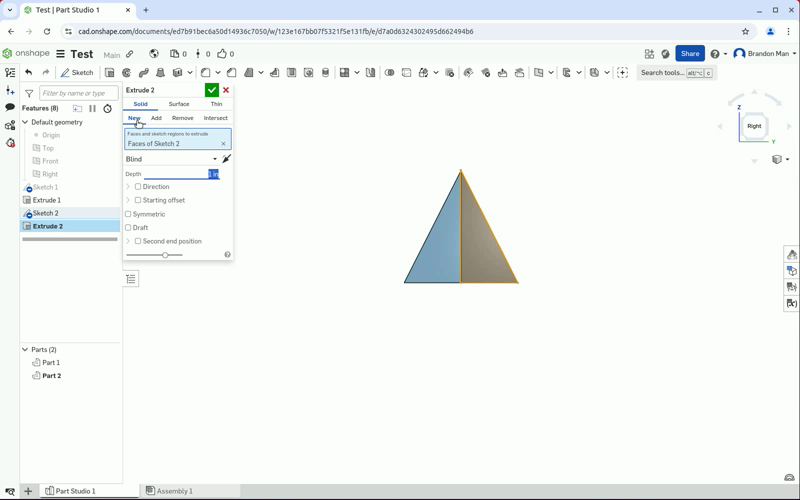
text(11.554)
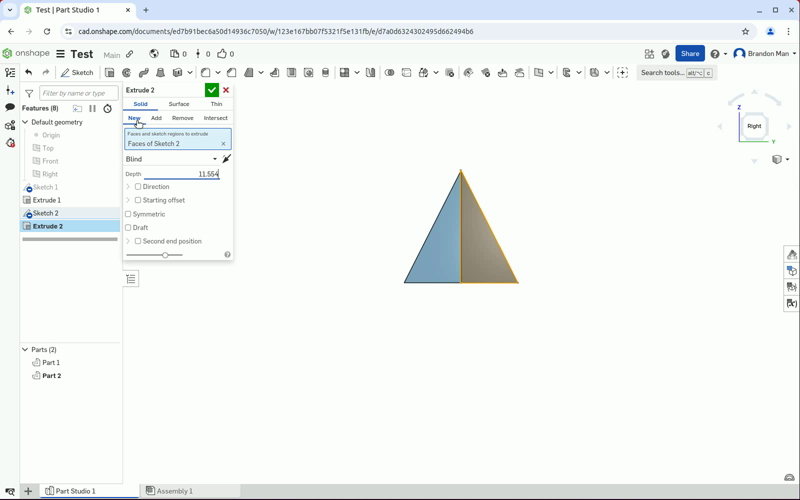
key(enter)
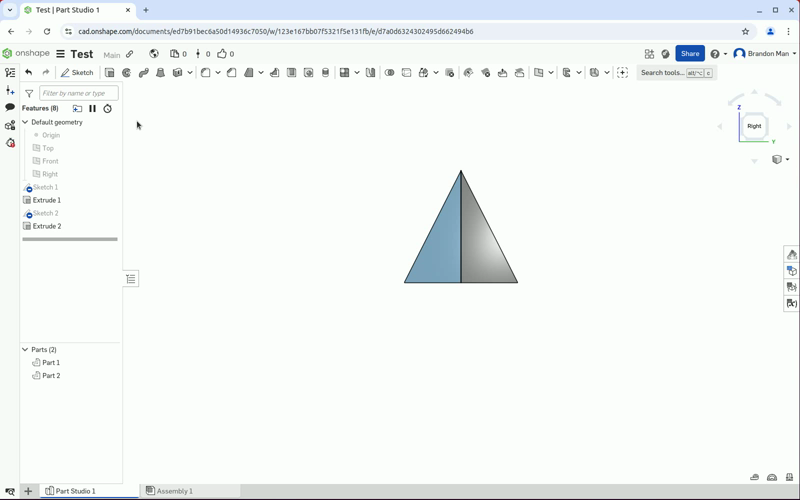
key(shift+h)
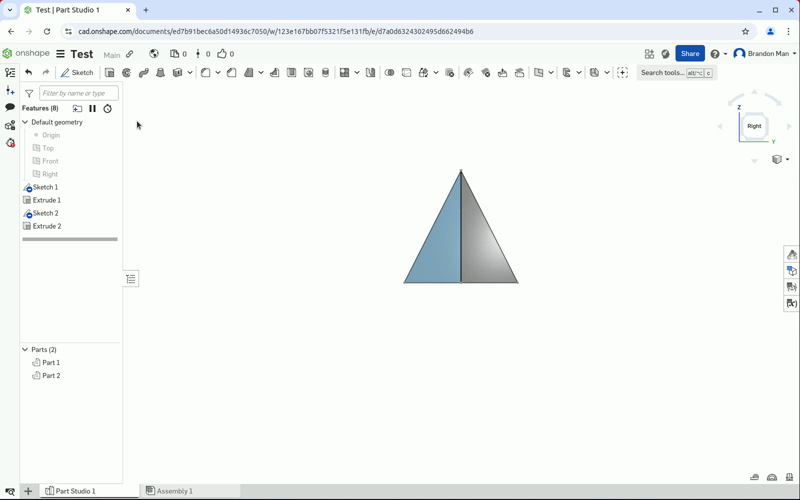
key(shift+h)
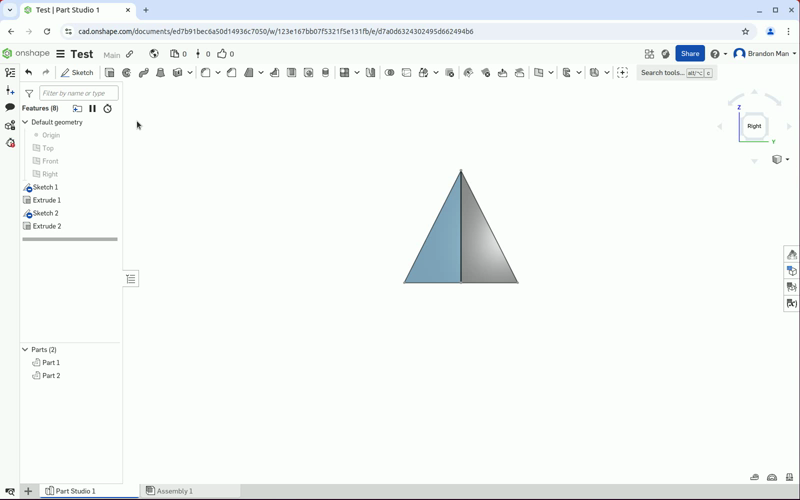
key(shift+7)
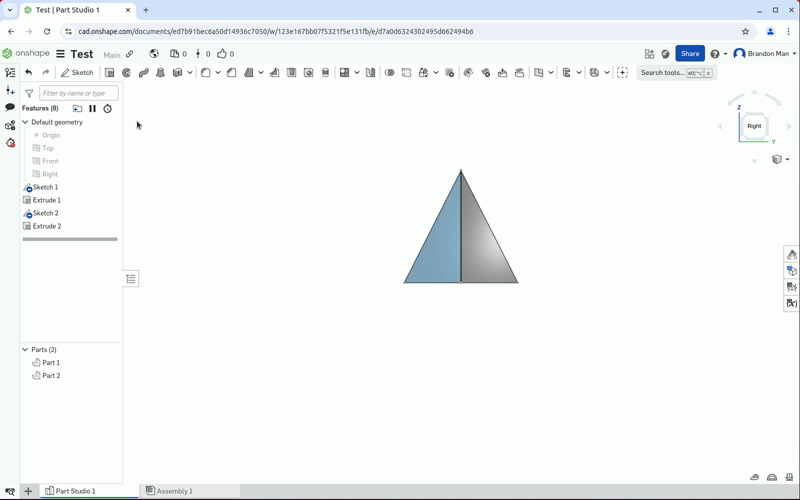
key(right, 2)
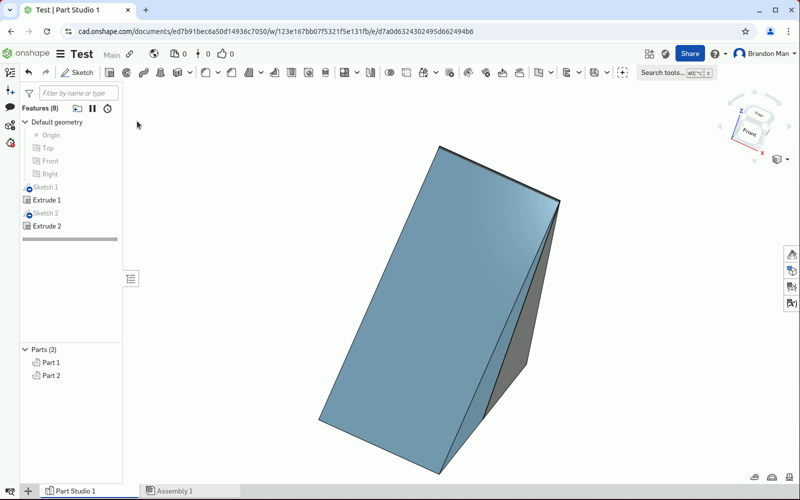
key(down, 2)
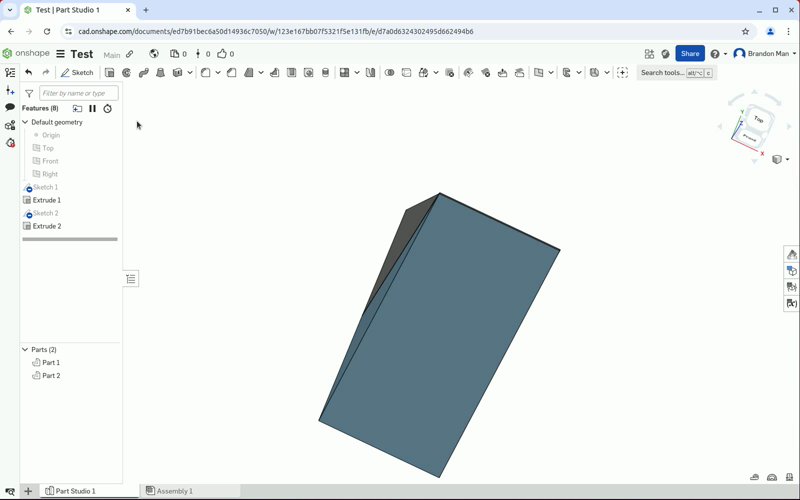
key(up, 2)
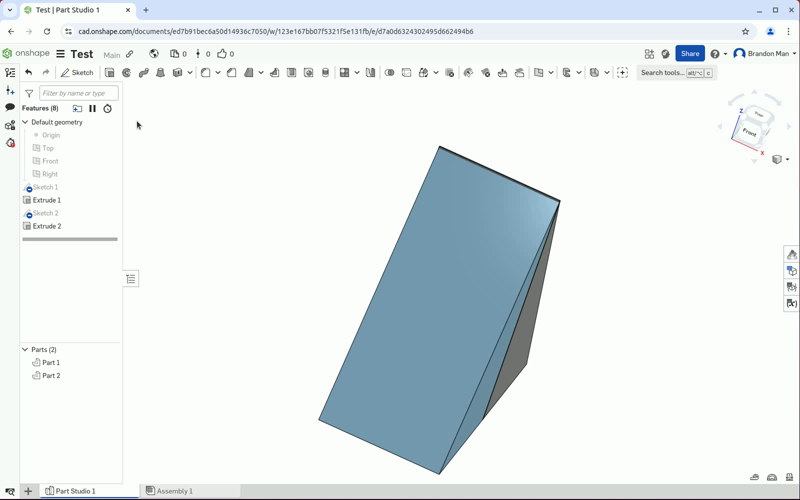
key(left, 2)
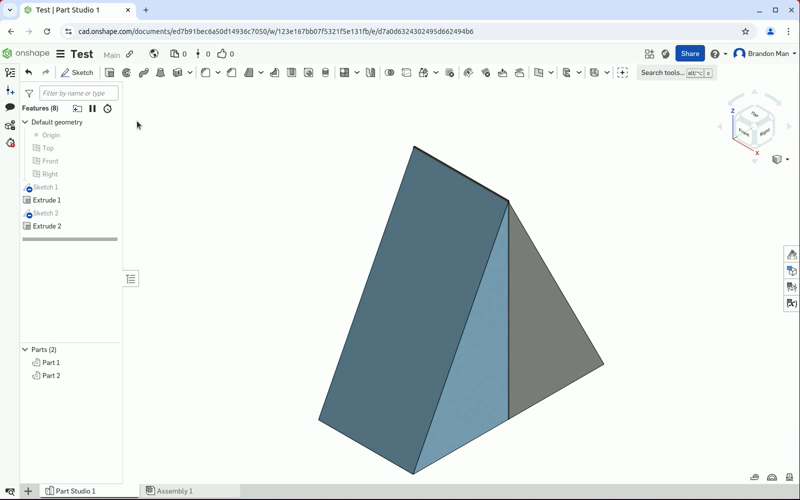
mouse_move(73, 189)
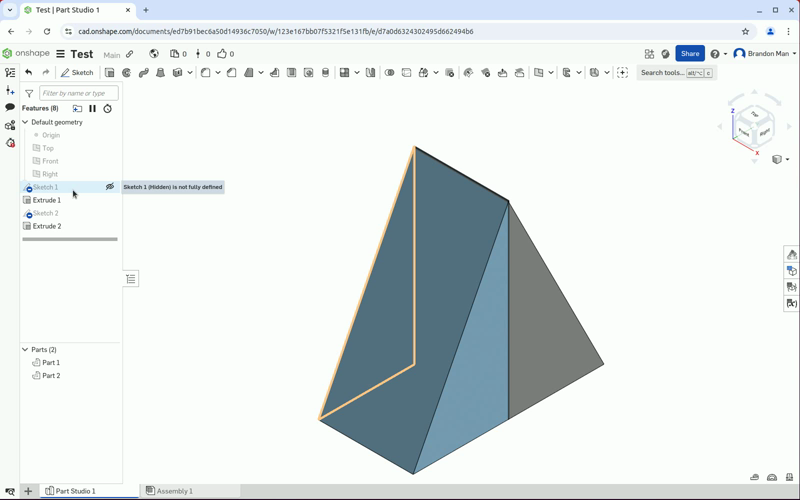
click(73, 189)